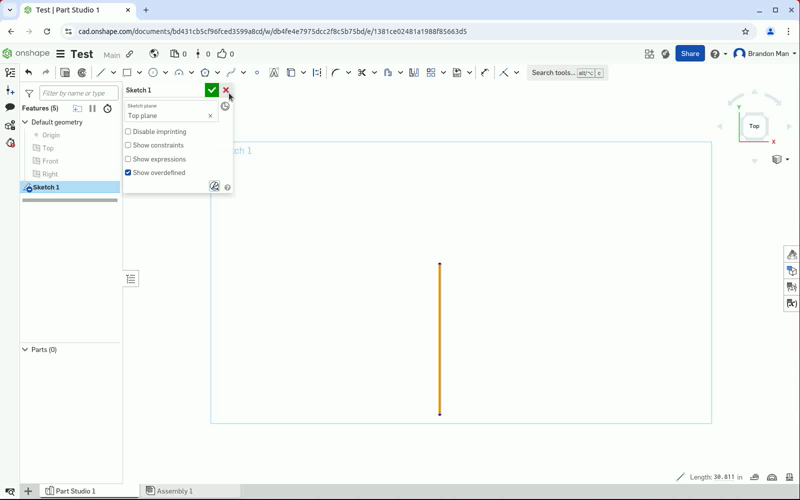
key(shift+h)
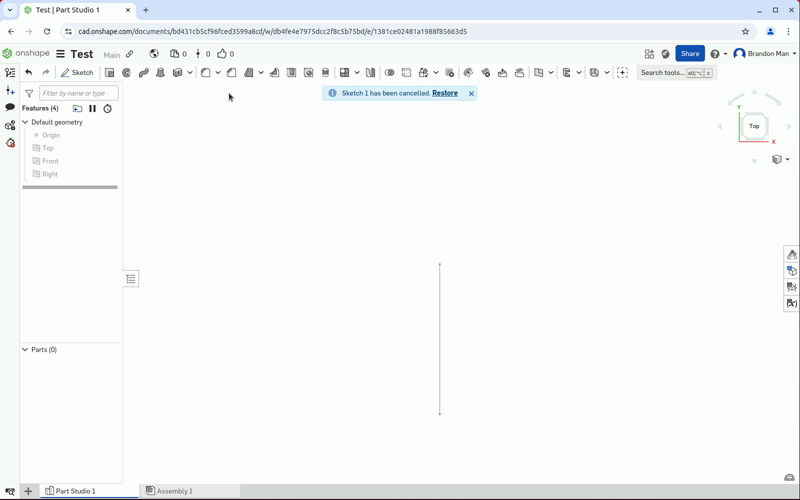
mouse_move(73, 352)
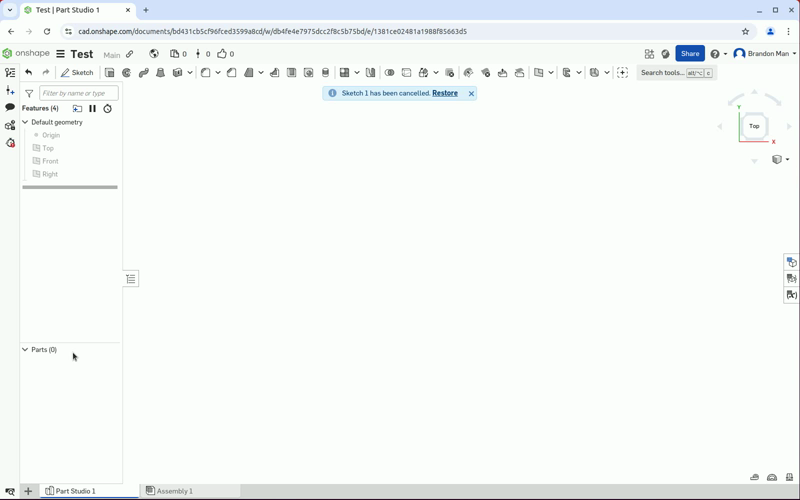
key(y)
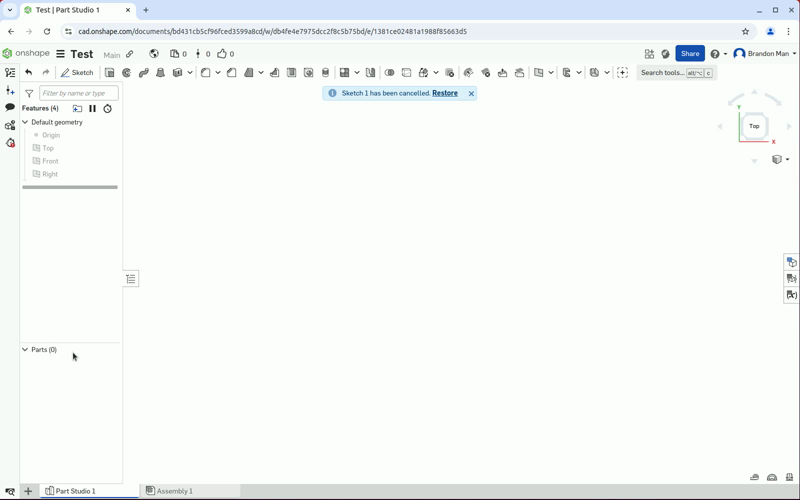
key(shift+p)
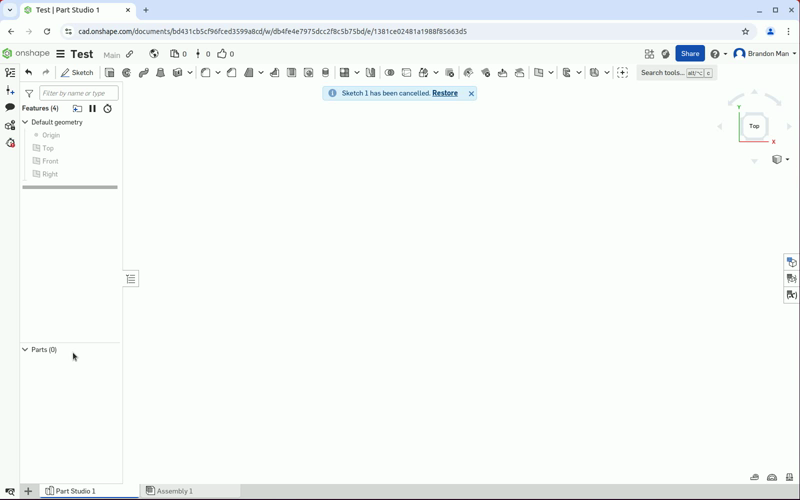
key(space)
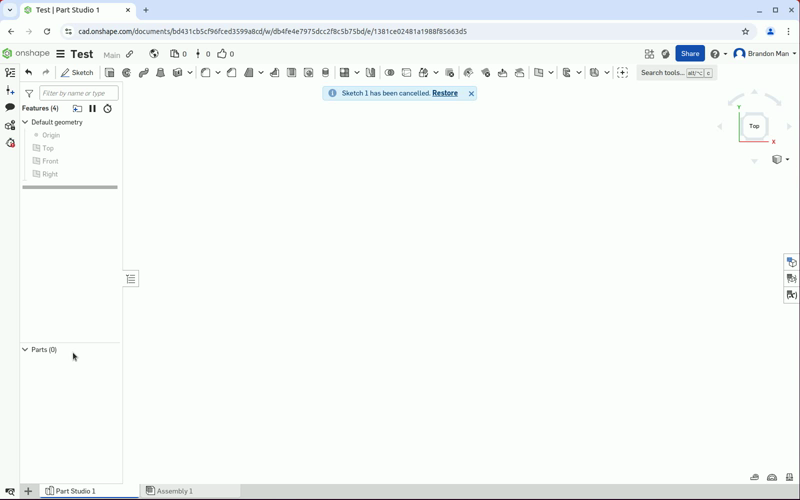
key_down(shift)
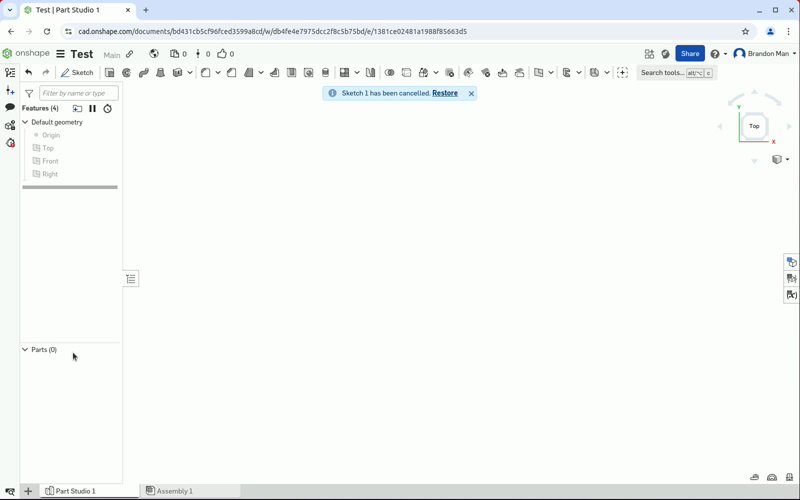
key(up)
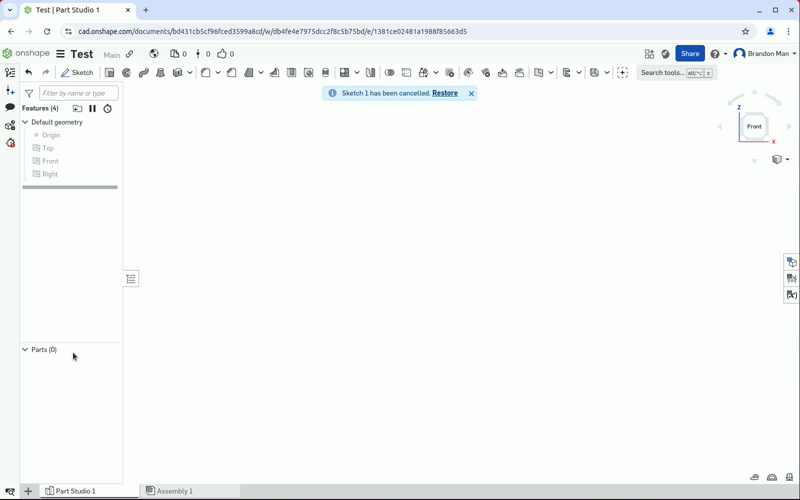
key_up(shift)
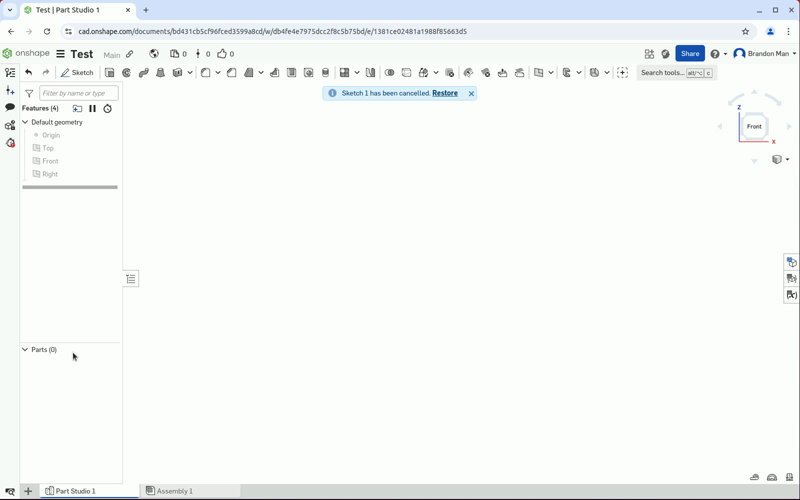
mouse_move(73, 352)
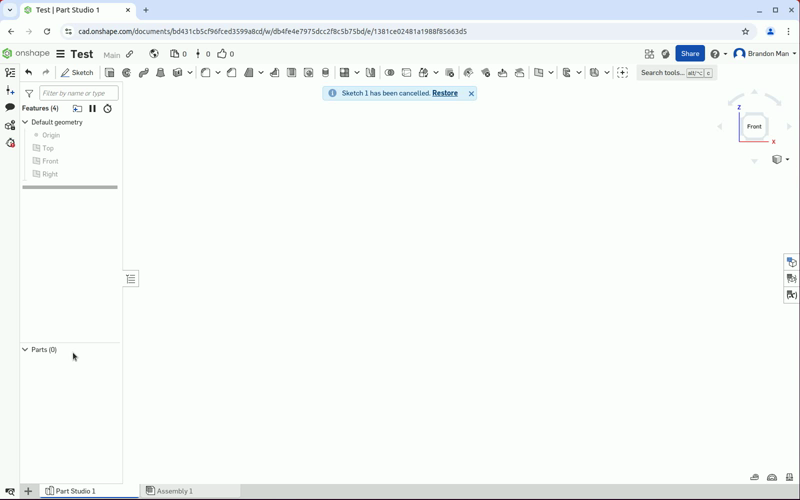
key(shift+y)
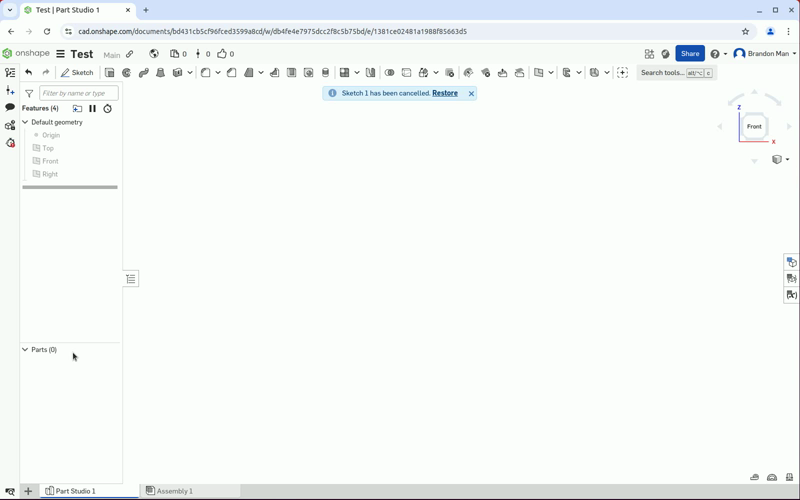
key(shift+s)
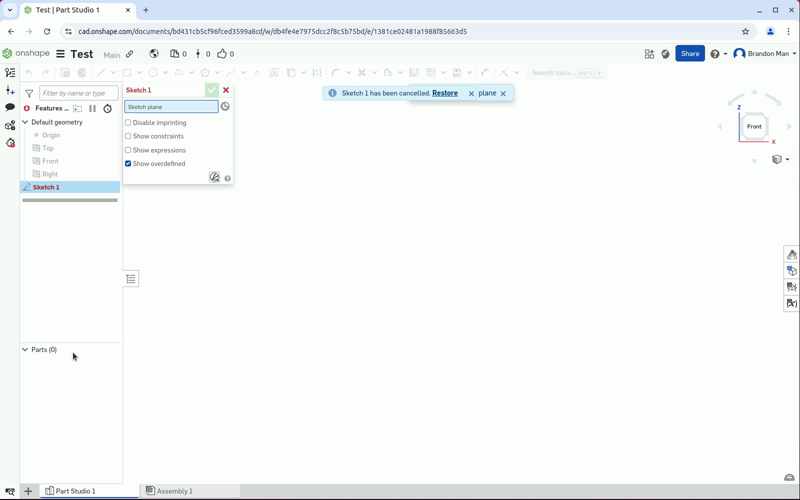
mouse_move(73, 163)
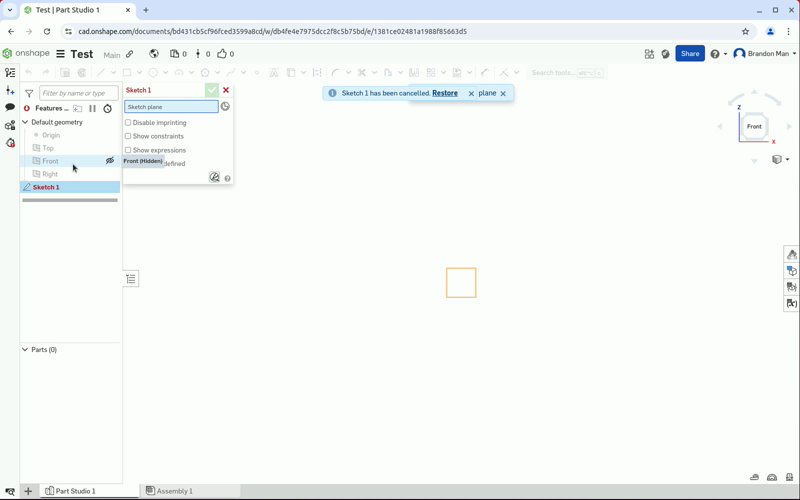
click(73, 163)
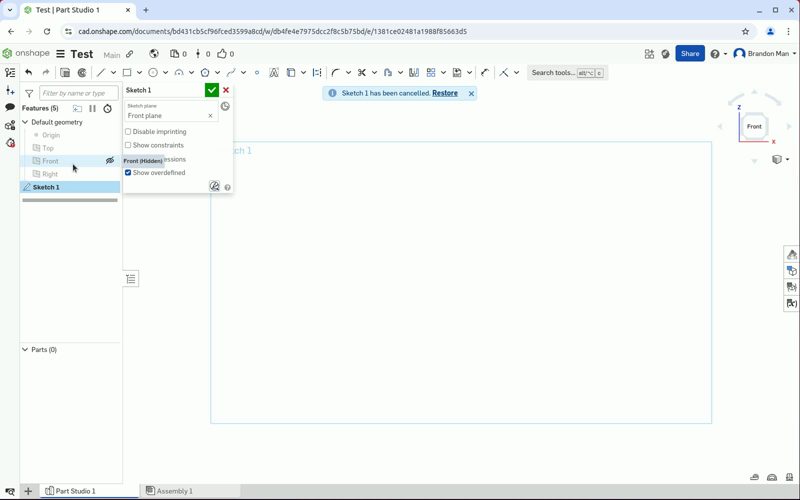
mouse_move(73, 352)
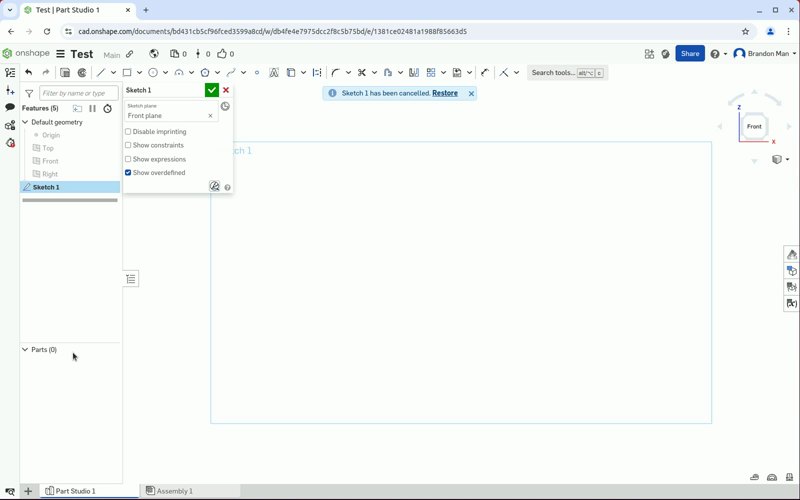
key(y)
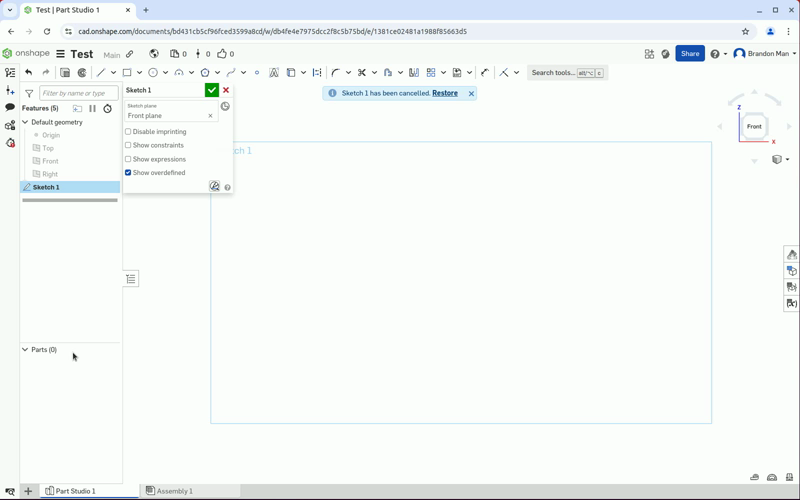
key(l)
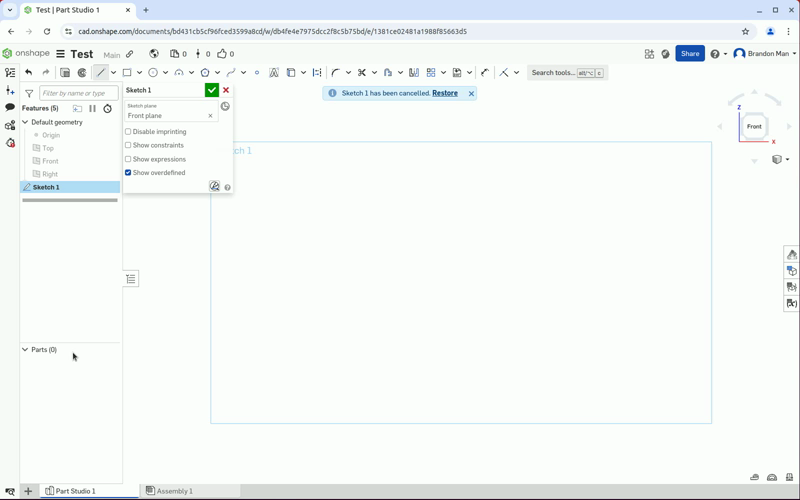
key_down(shift)
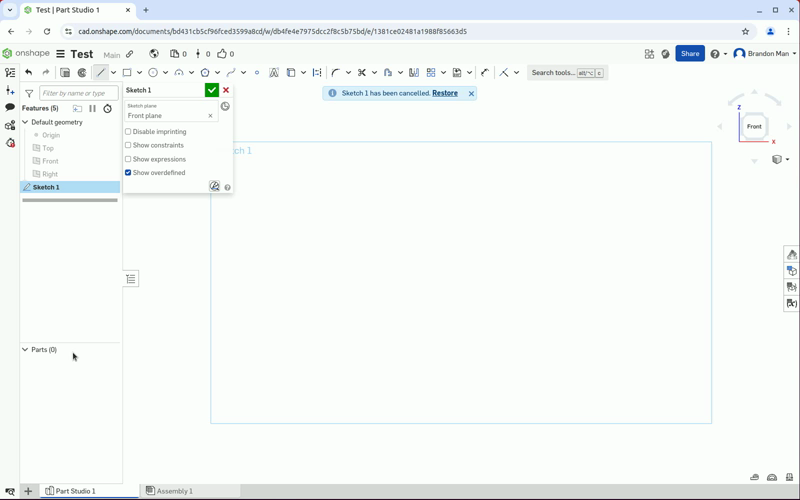
mouse_move(348, 322)
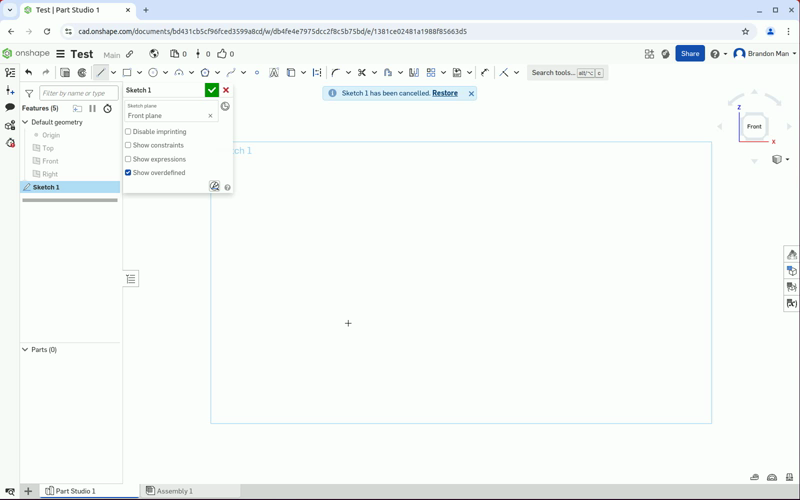
click(348, 322)
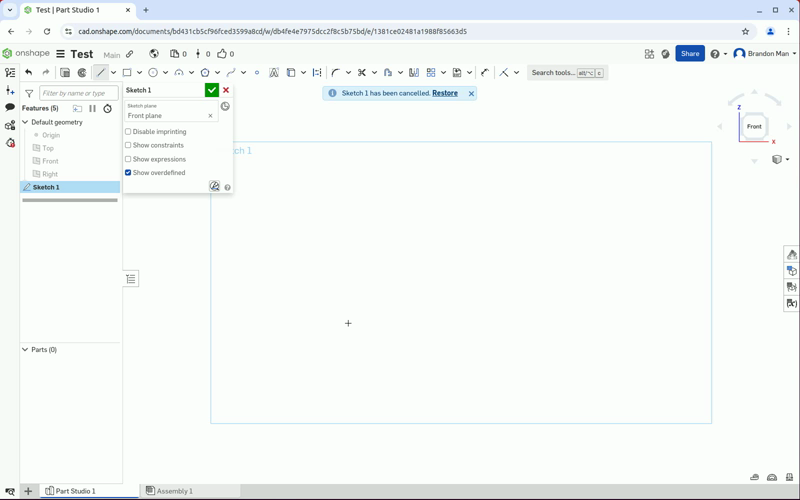
key_up(shift)
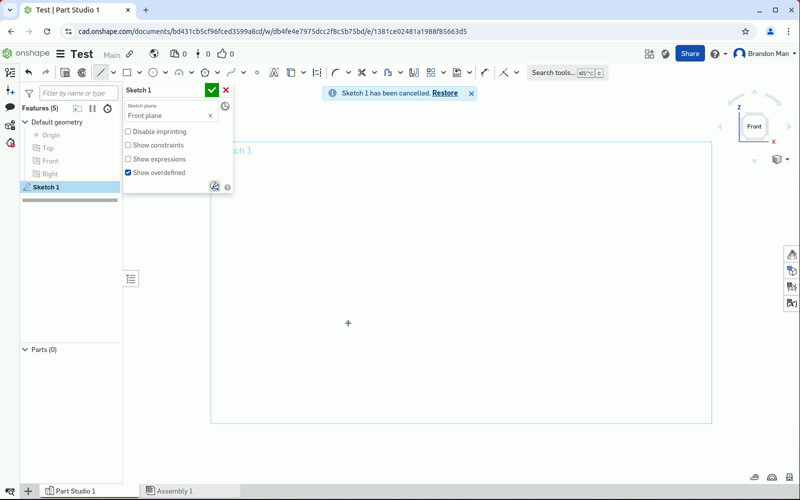
key_down(shift)
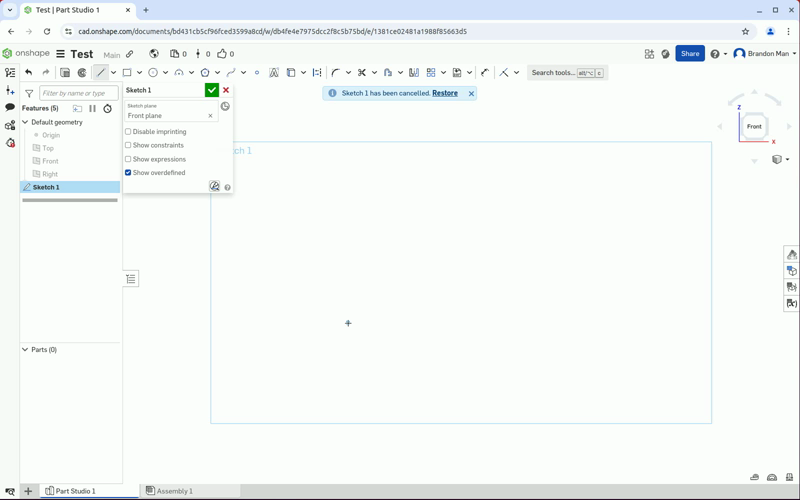
mouse_move(572, 322)
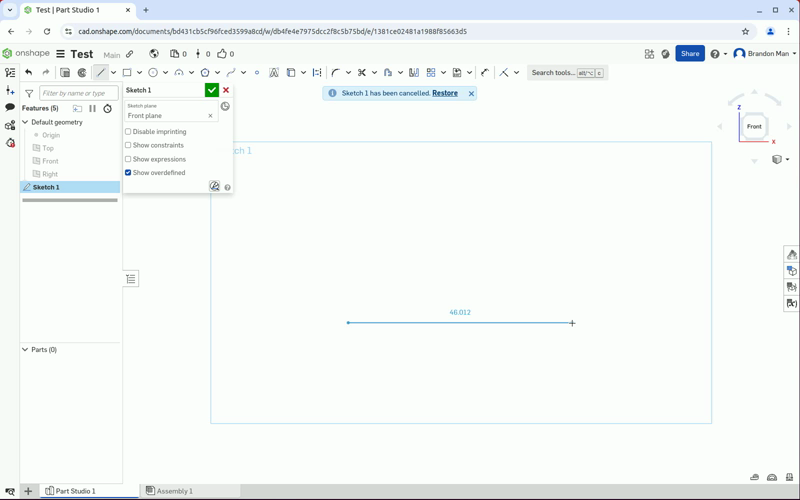
click(572, 322)
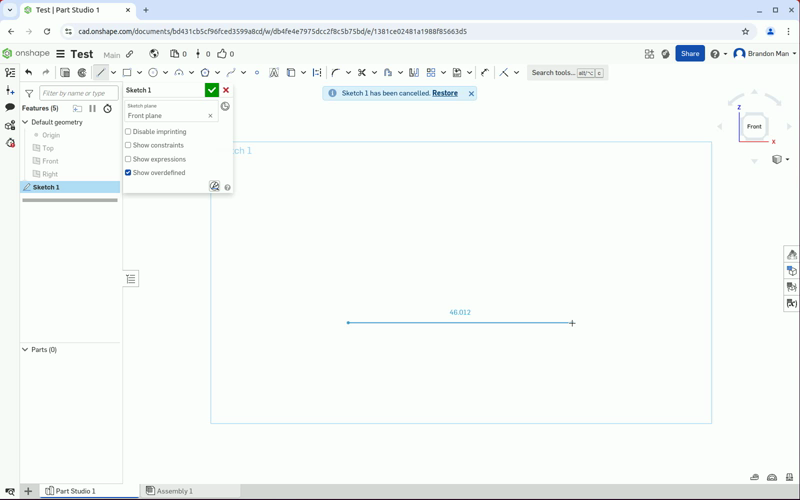
key_up(shift)
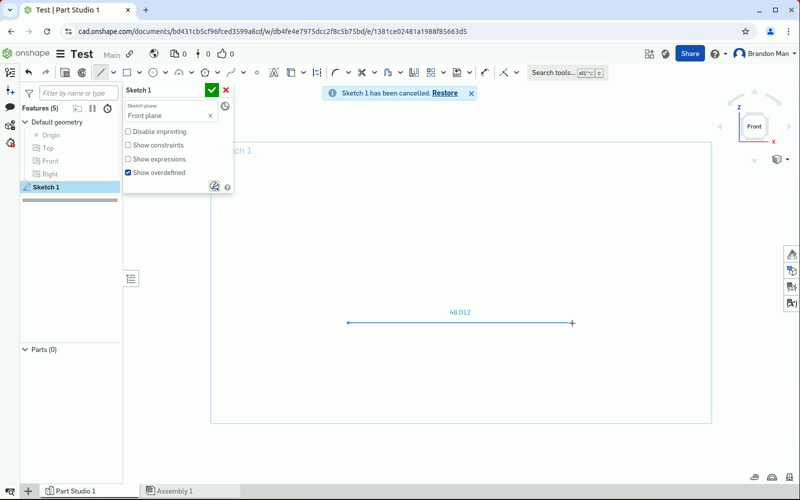
key_down(shift)
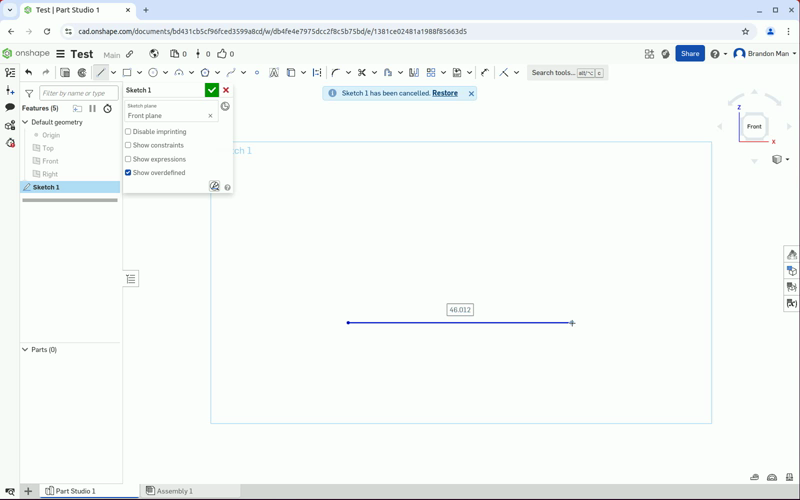
mouse_move(572, 242)
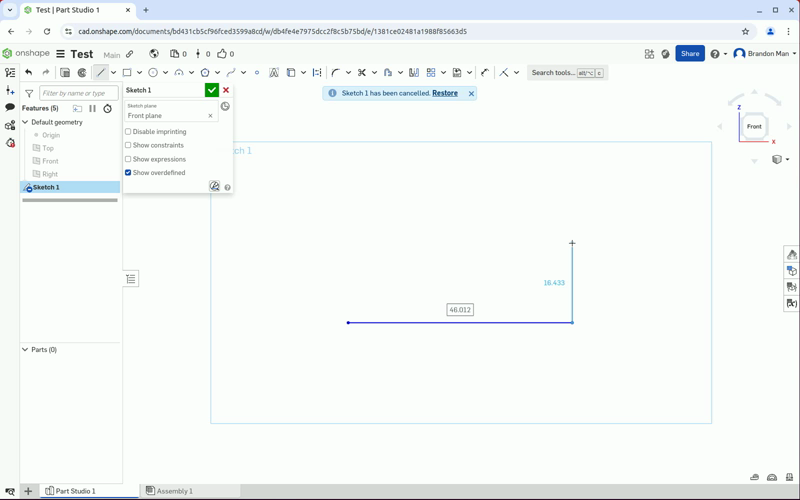
click(572, 242)
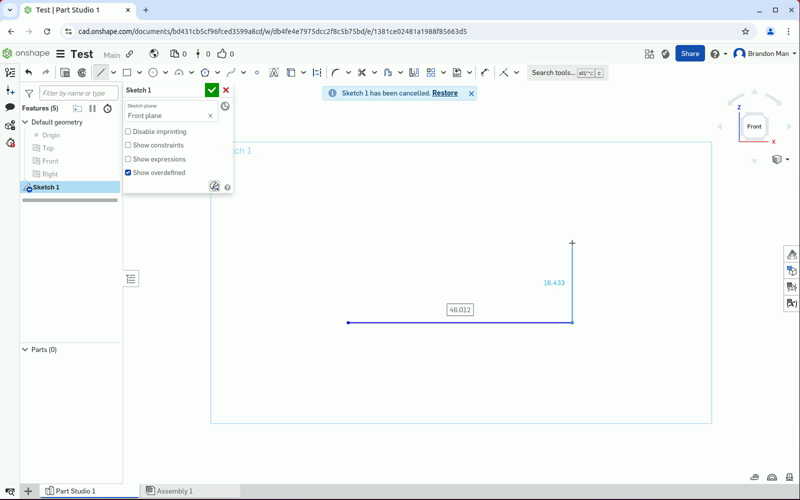
key_up(shift)
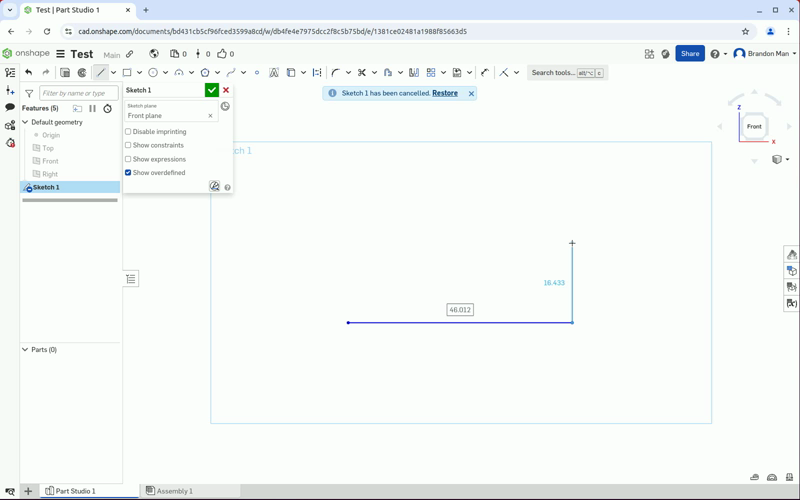
key_down(shift)
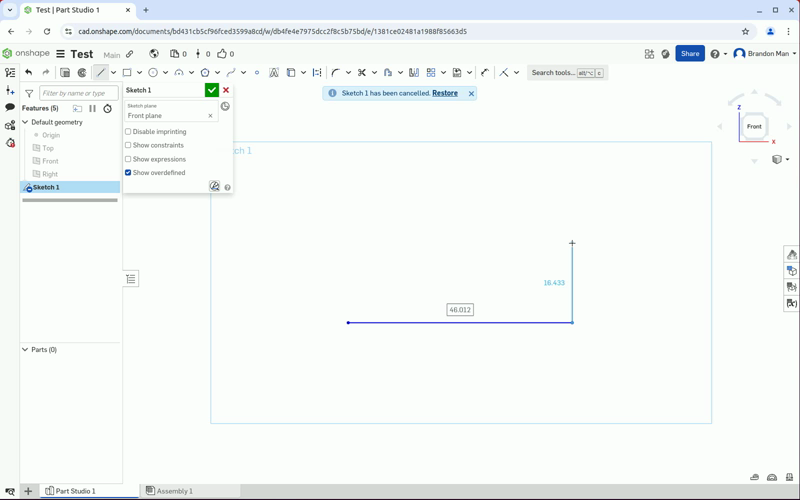
mouse_move(348, 242)
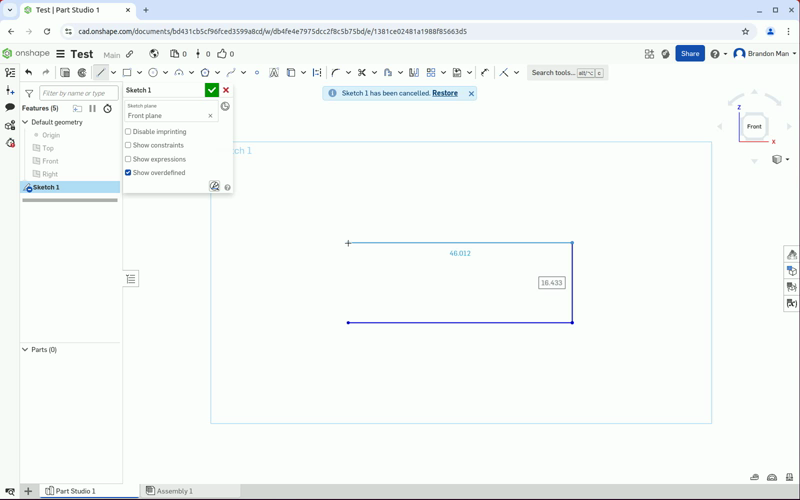
click(348, 242)
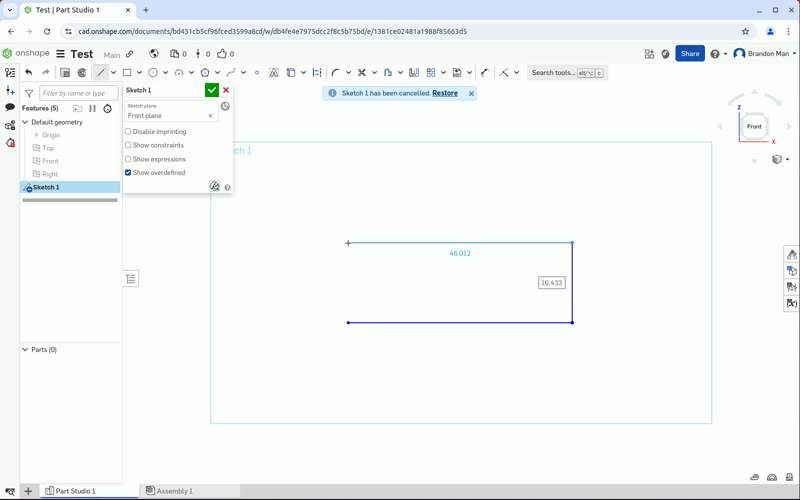
key_up(shift)
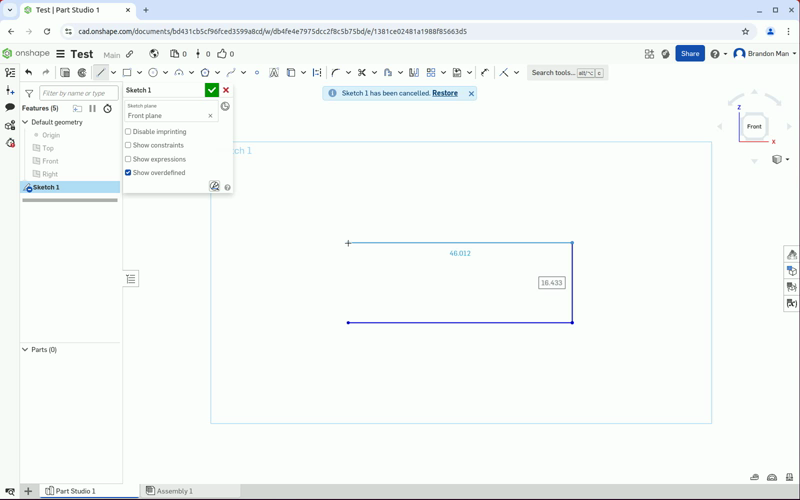
key_down(shift)
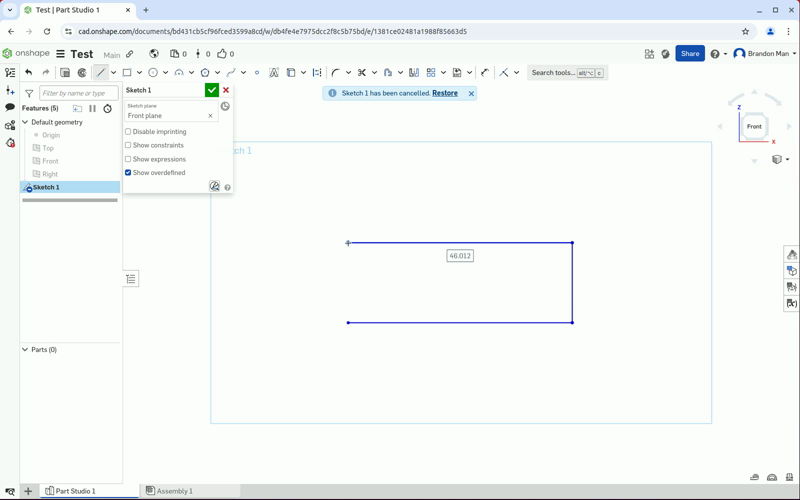
mouse_move(348, 322)
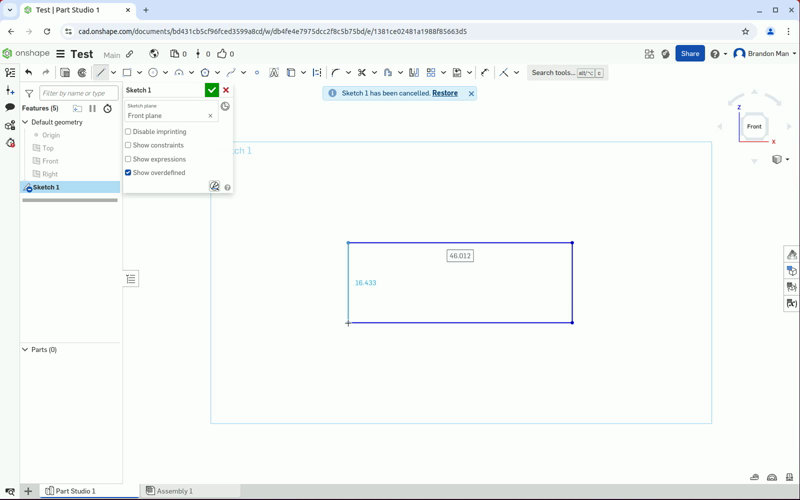
key_up(shift)
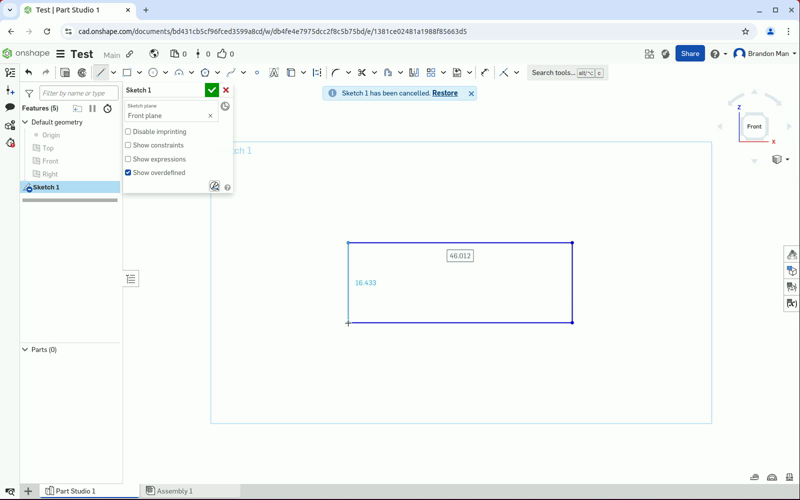
click(348, 322)
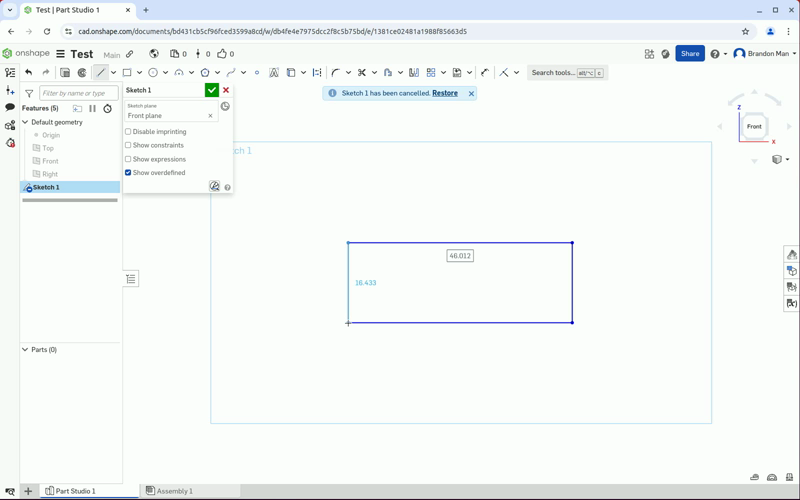
key(esc)
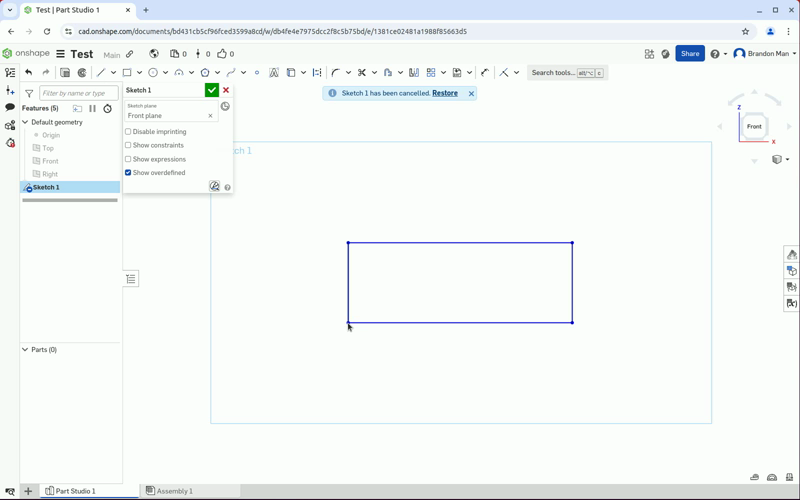
mouse_move(424, 306)
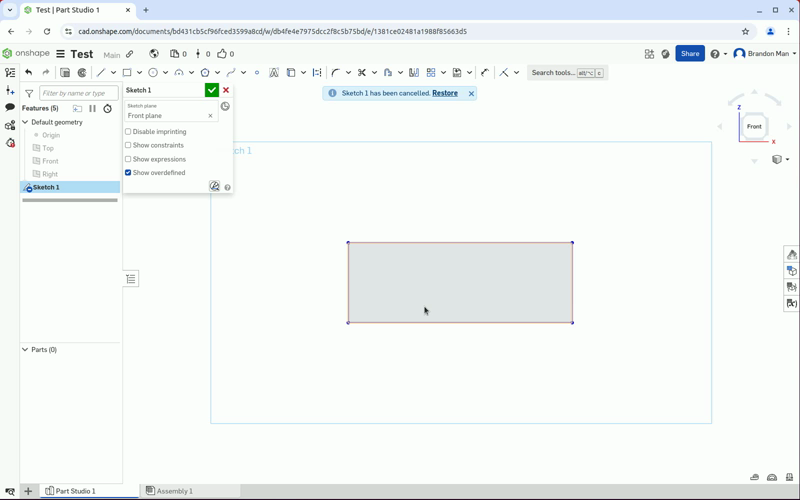
click(424, 306)
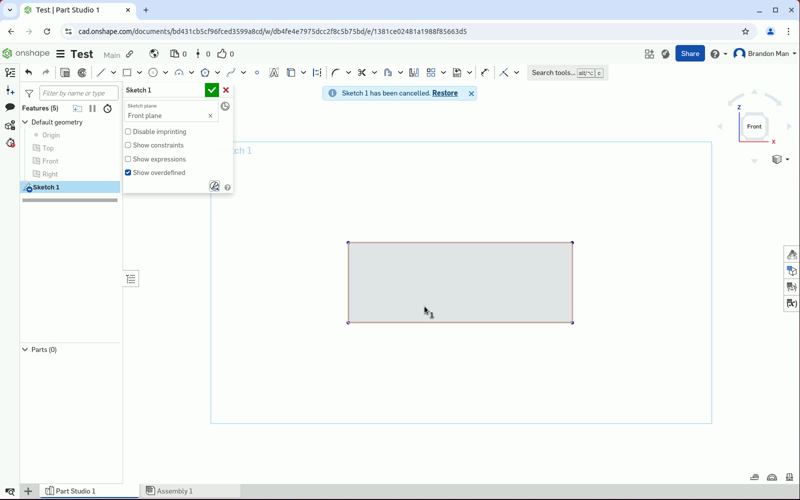
mouse_move(73, 352)
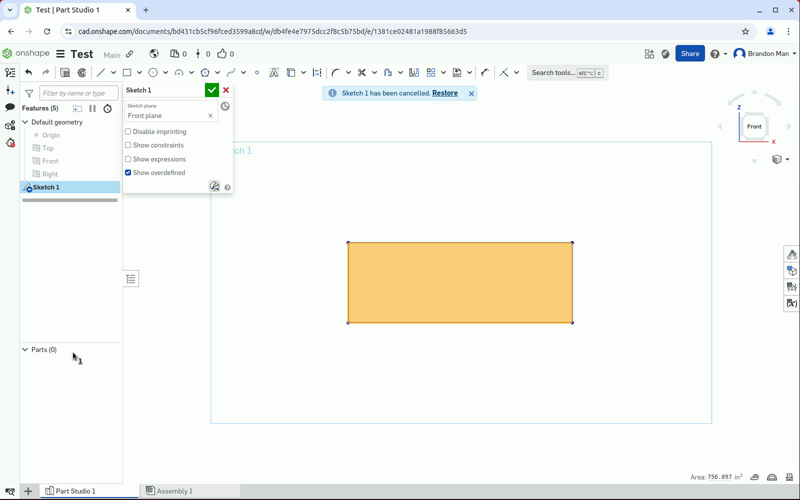
key(shift+y)
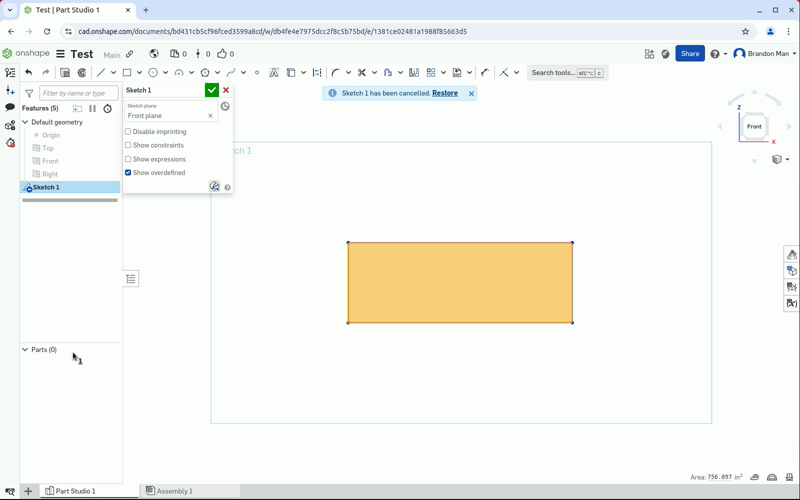
key(shift+e)
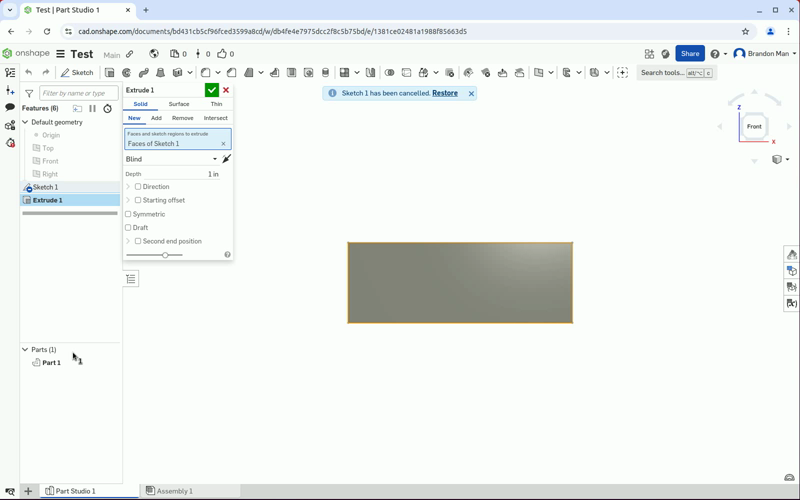
mouse_move(143, 106)
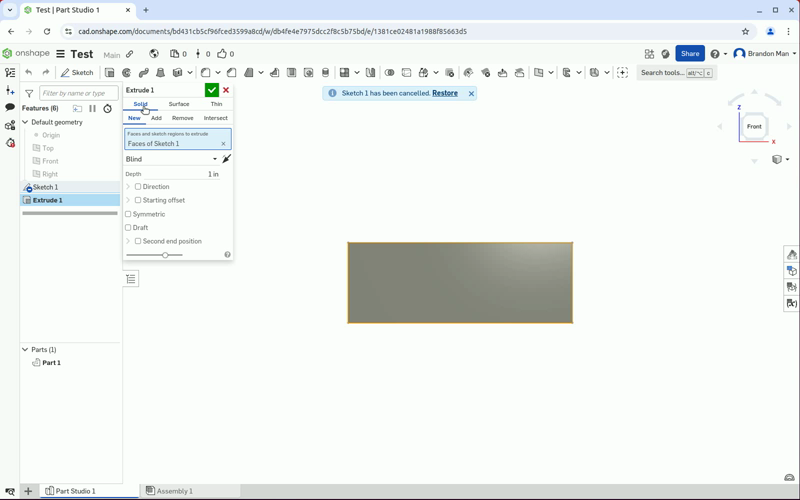
click(143, 106)
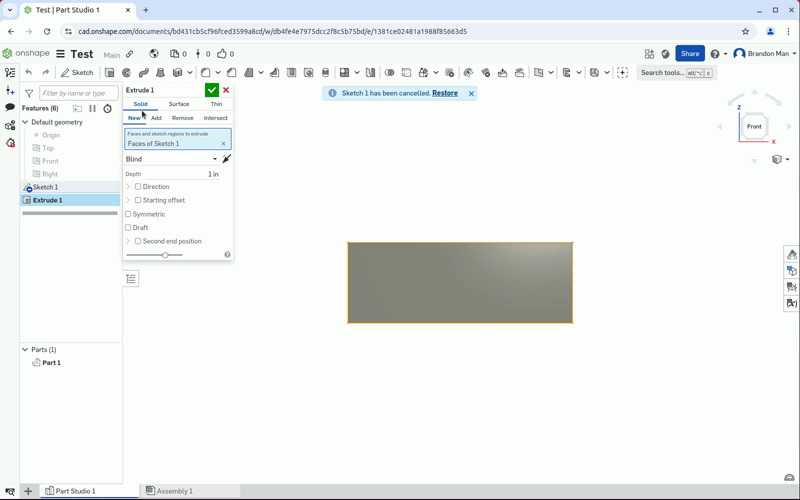
mouse_move(137, 120)
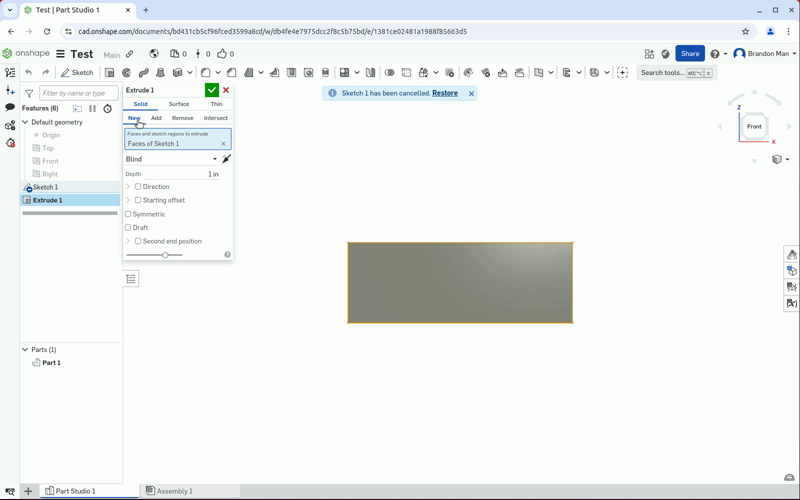
click(137, 120)
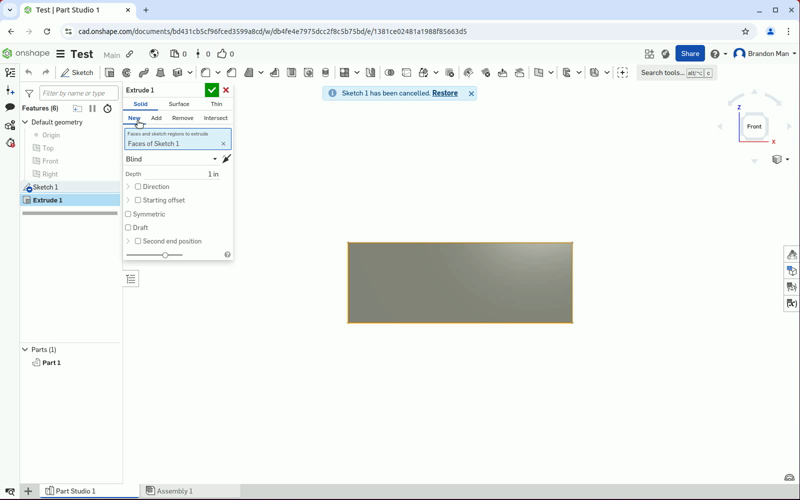
key(tab, 4)
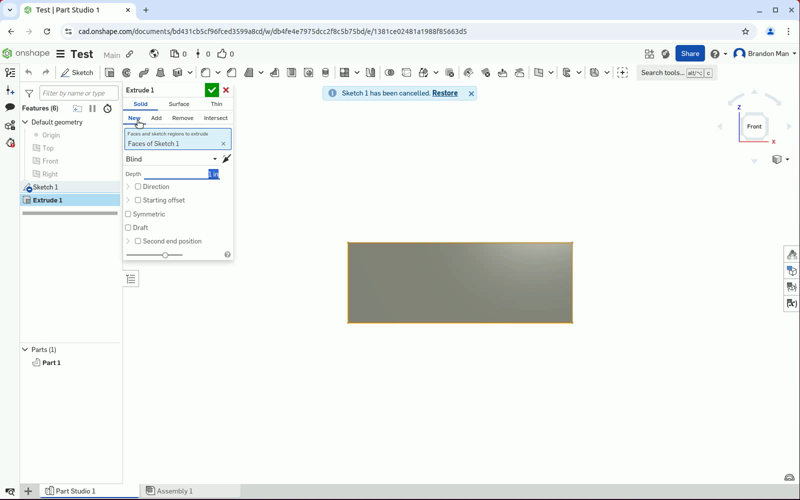
text(3.37)
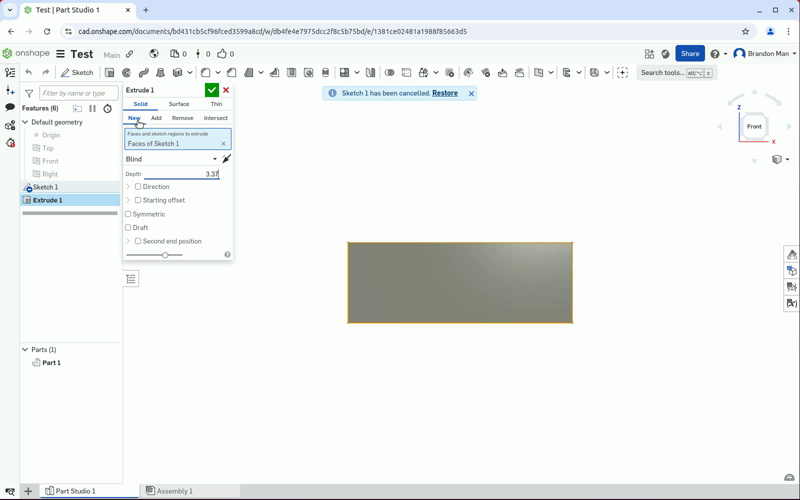
key(enter)
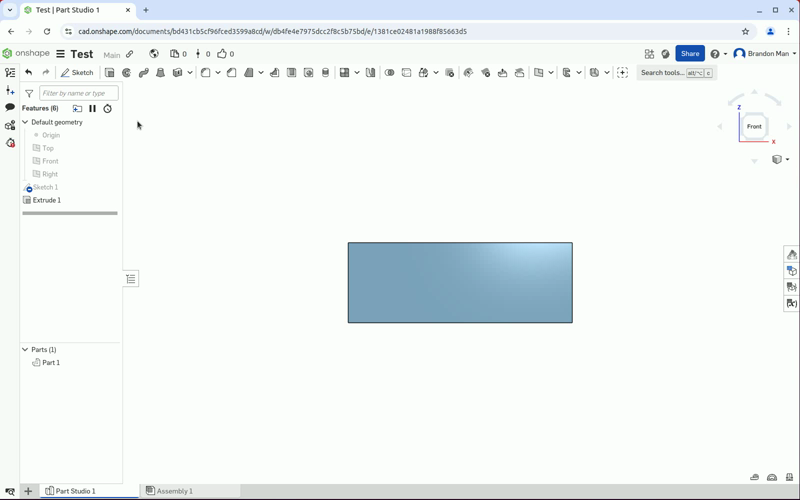
key(shift+h)
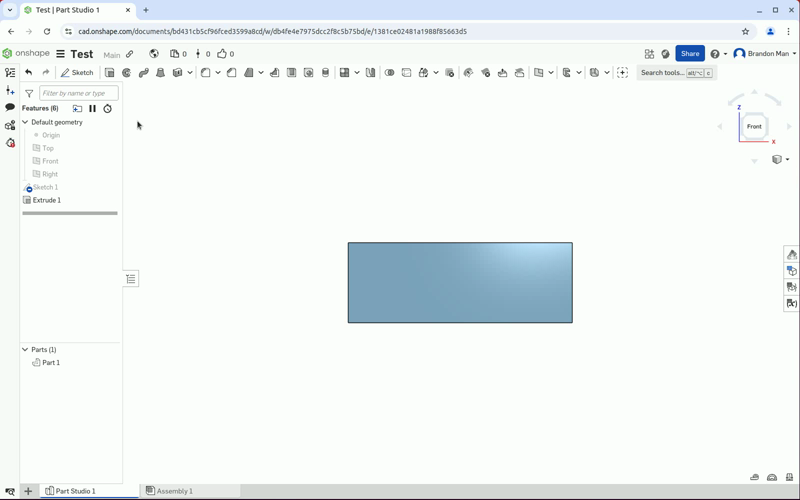
key(shift+h)
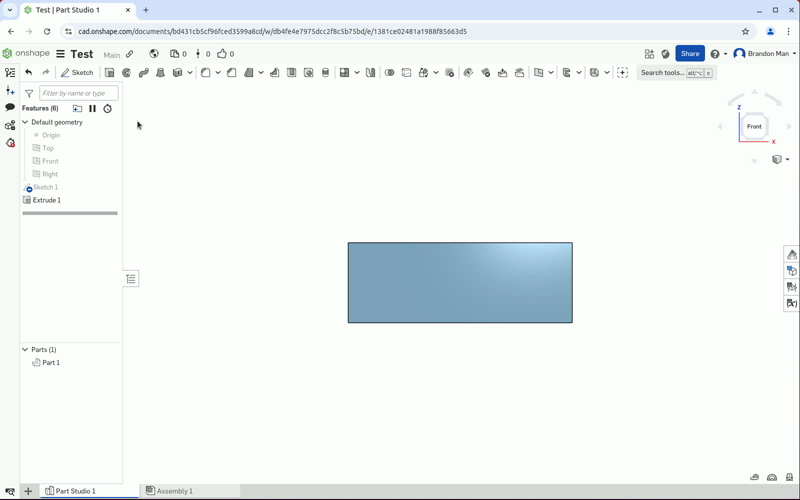
mouse_move(73, 189)
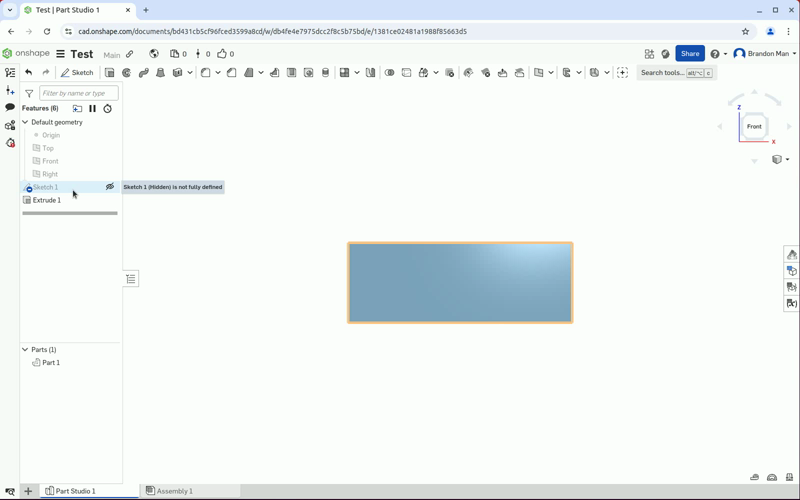
click(73, 189)
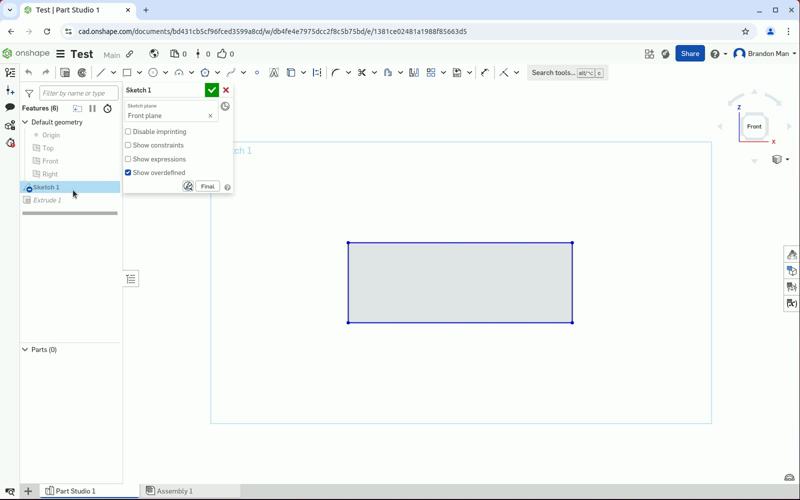
mouse_move(229, 92)
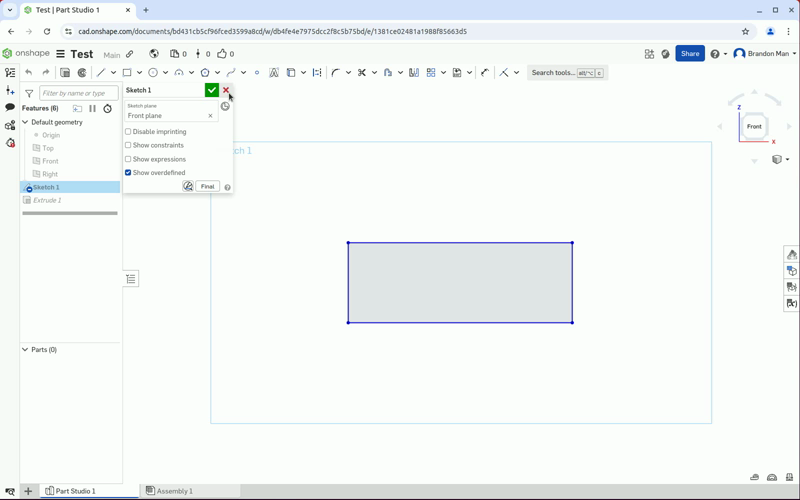
click(229, 92)
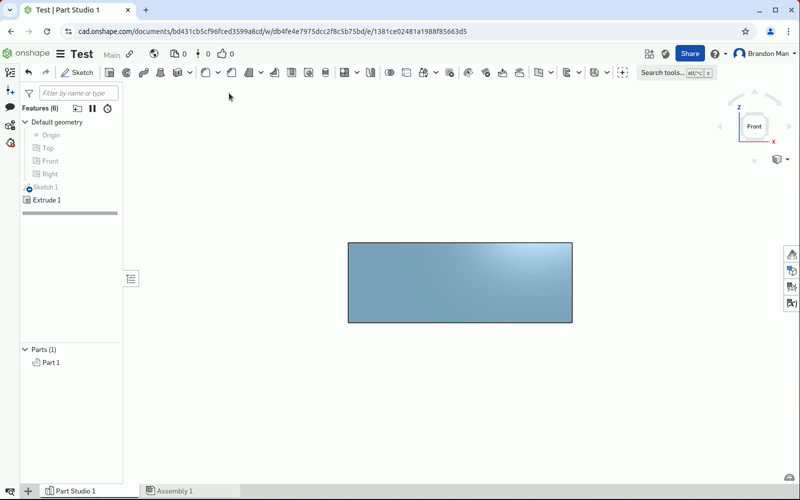
mouse_move(541, 75)
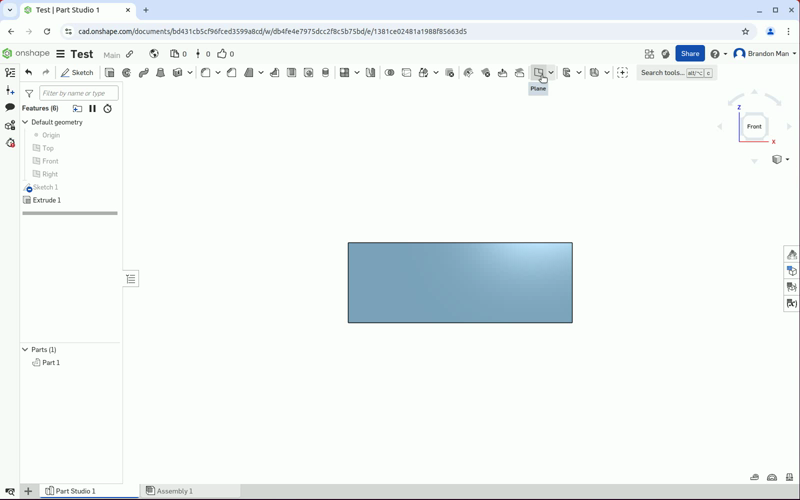
click(541, 75)
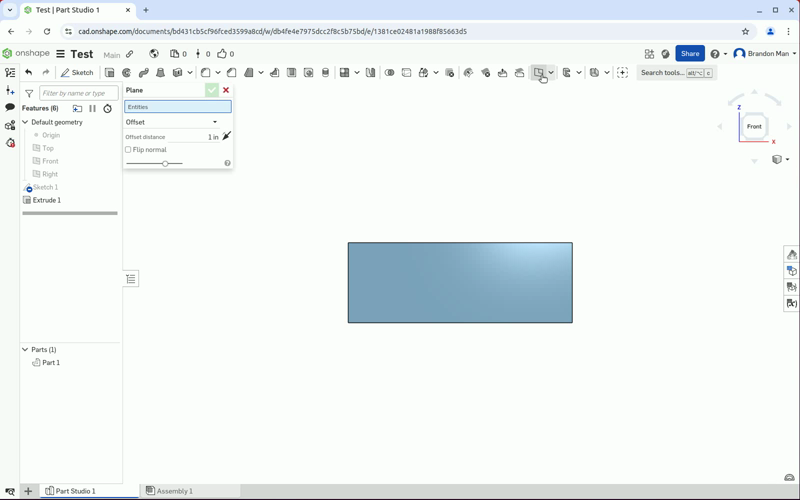
mouse_move(73, 163)
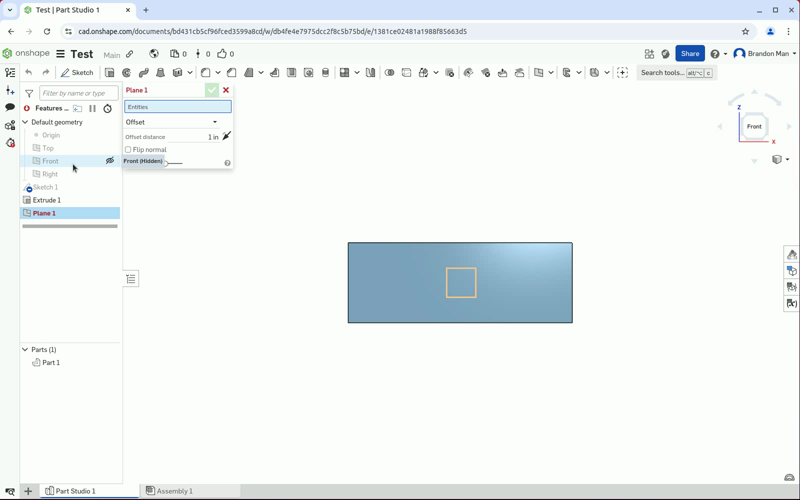
click(73, 163)
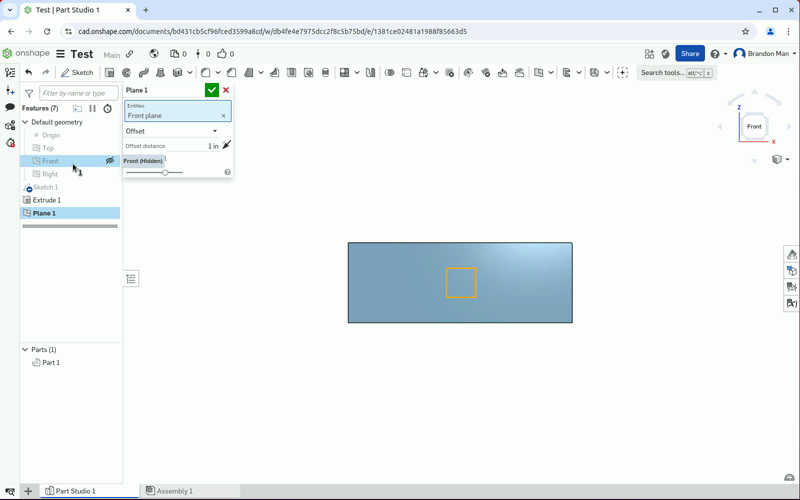
key(tab, 2)
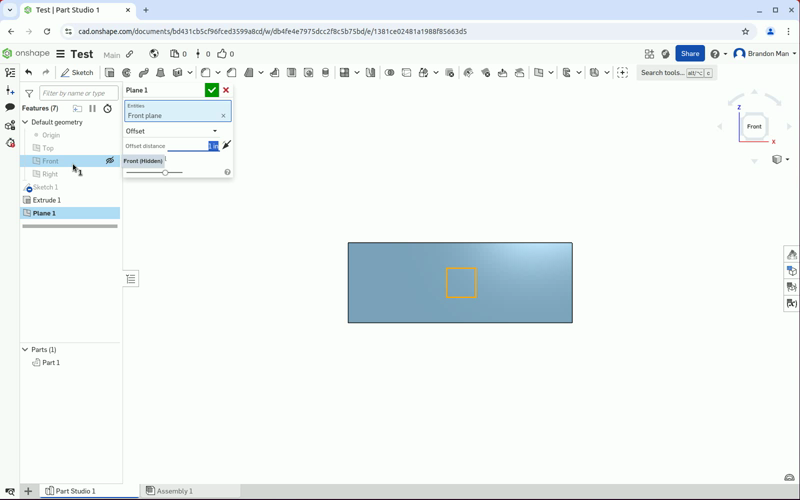
text(3.358)
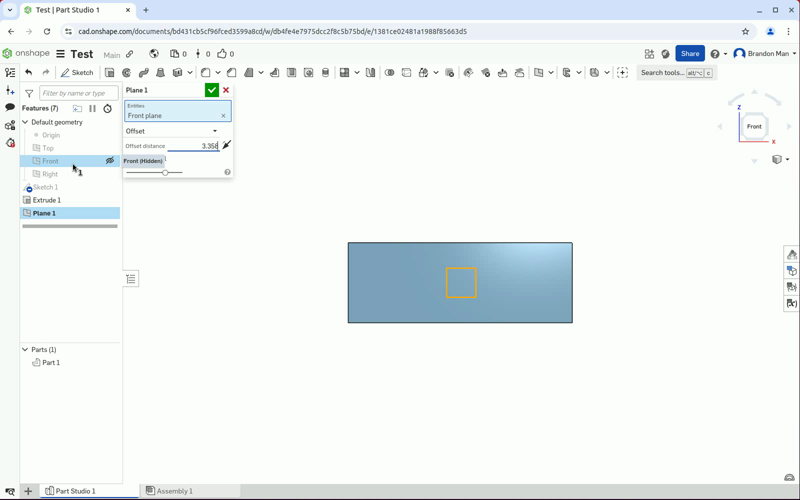
key(enter, 2)
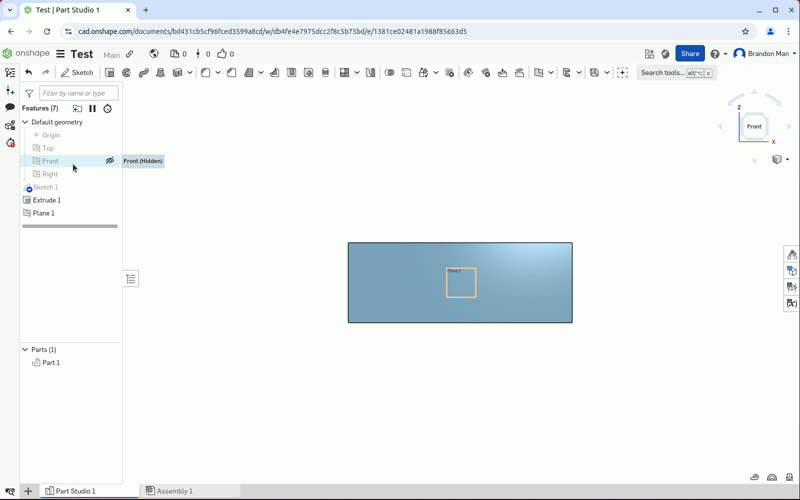
key(shift+s)
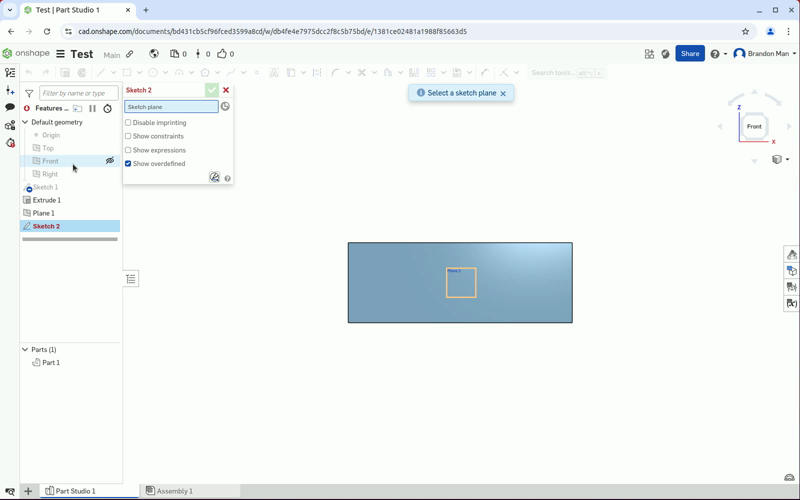
mouse_move(73, 215)
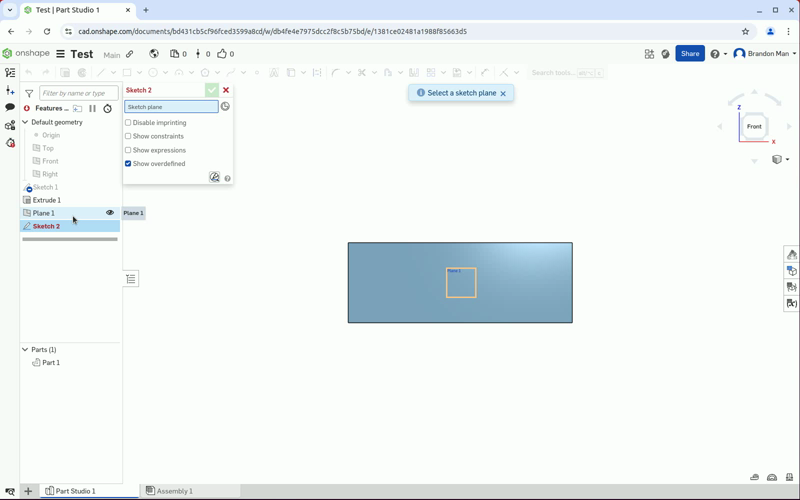
click(73, 215)
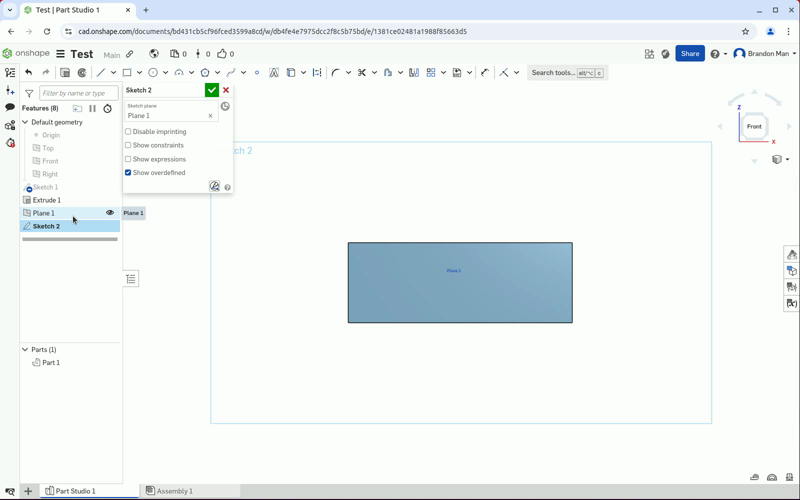
mouse_move(73, 352)
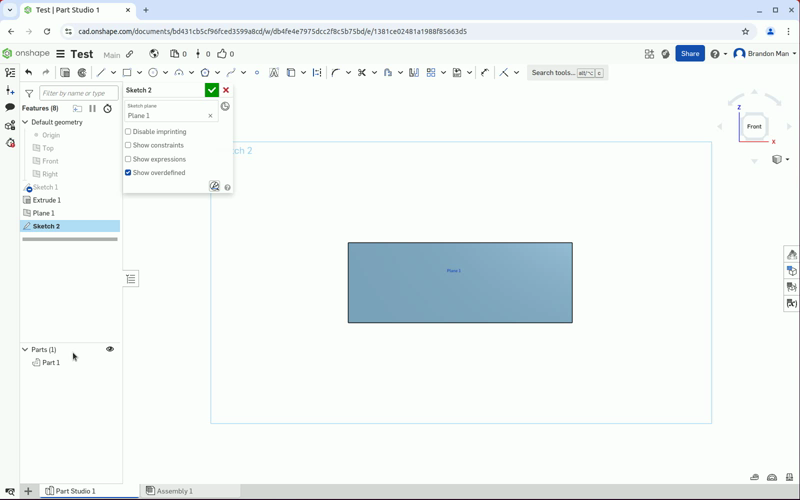
key(y)
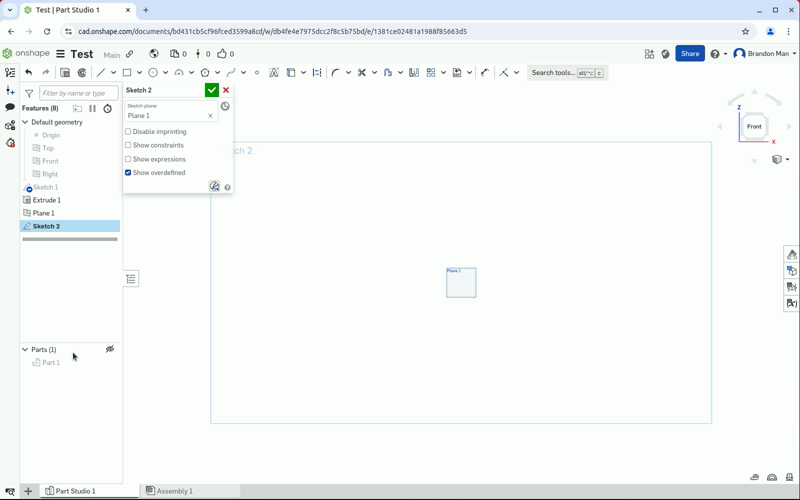
key(c)
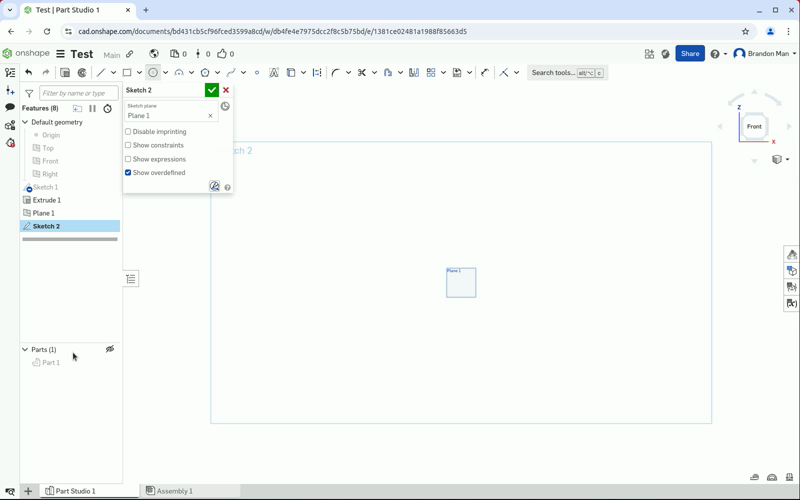
key_down(shift)
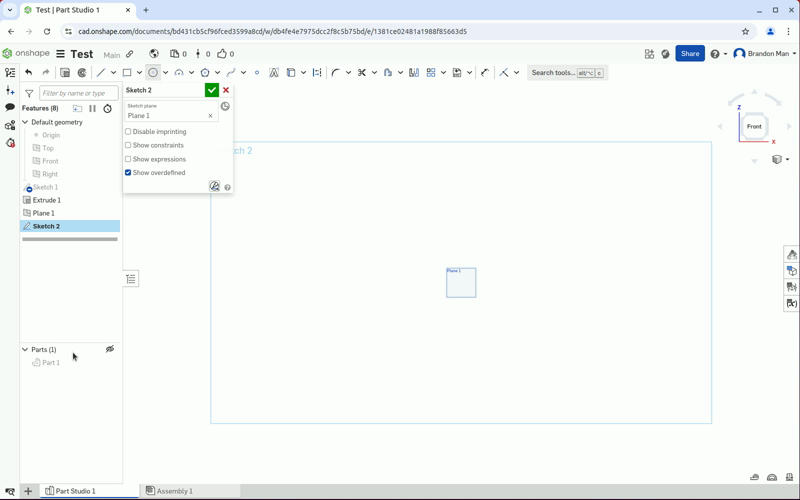
mouse_move(465, 280)
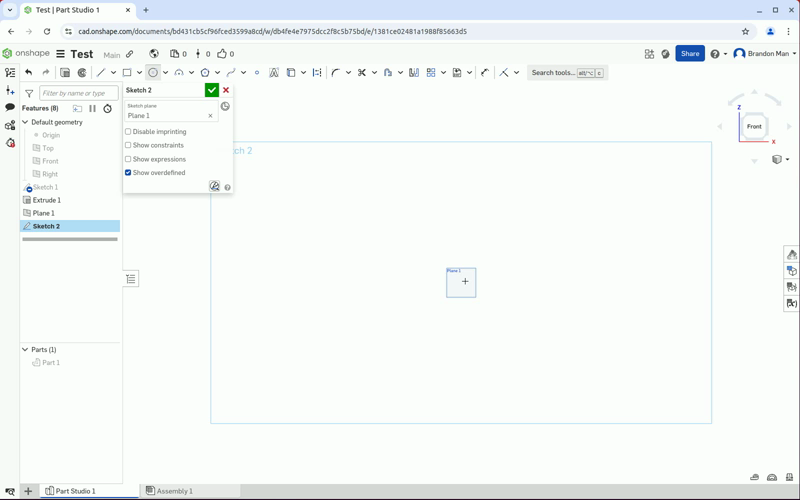
click(465, 280)
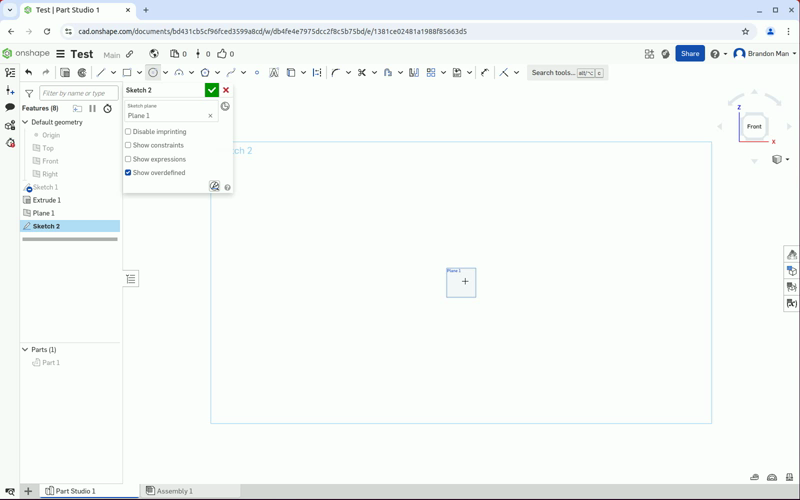
key_up(shift)
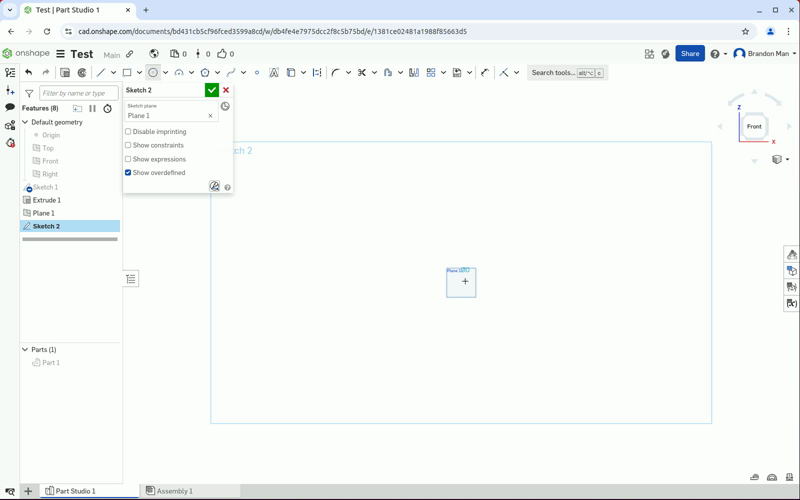
mouse_move(498, 280)
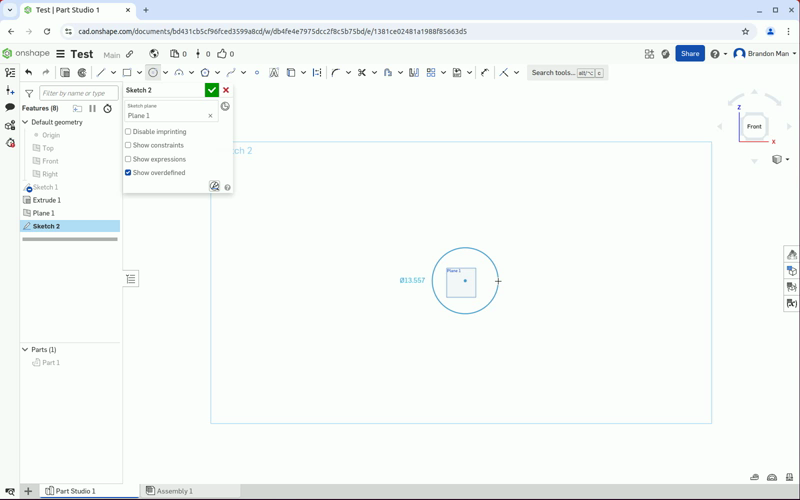
click(498, 280)
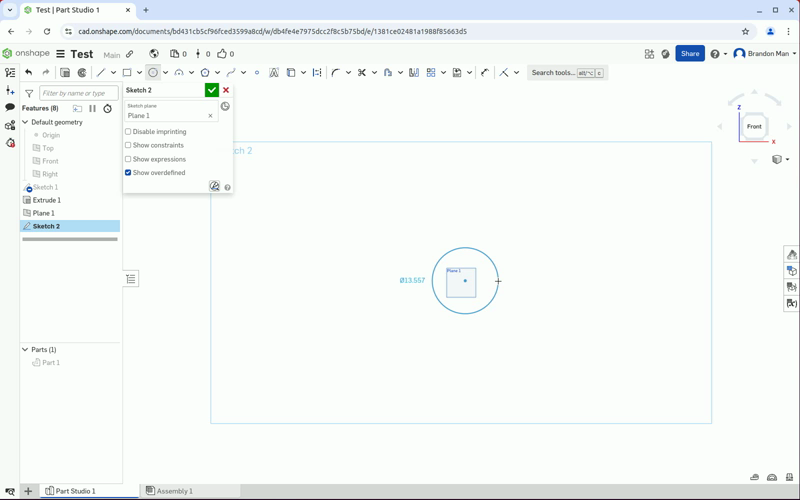
key(esc)
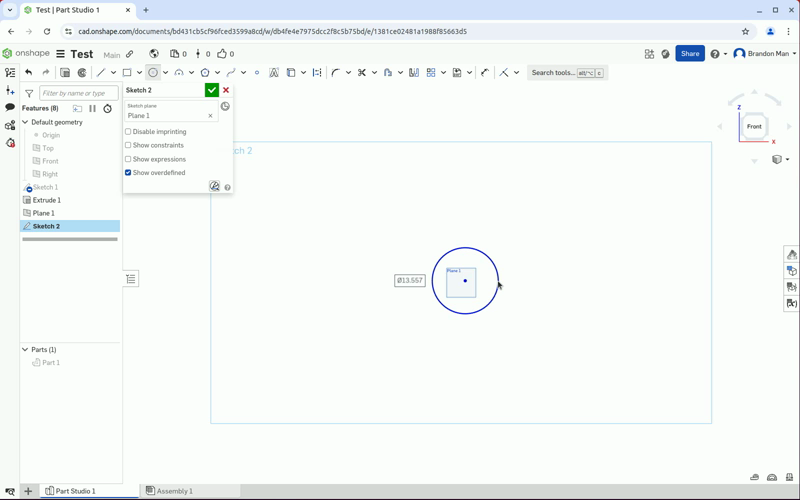
mouse_move(486, 287)
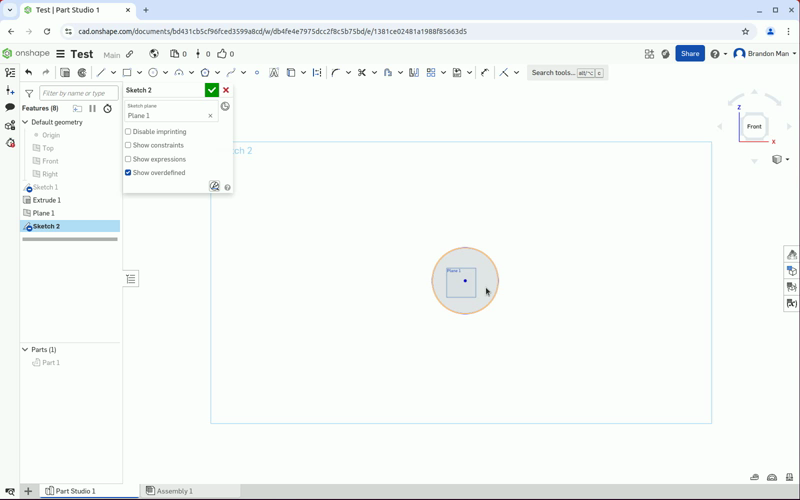
click(486, 287)
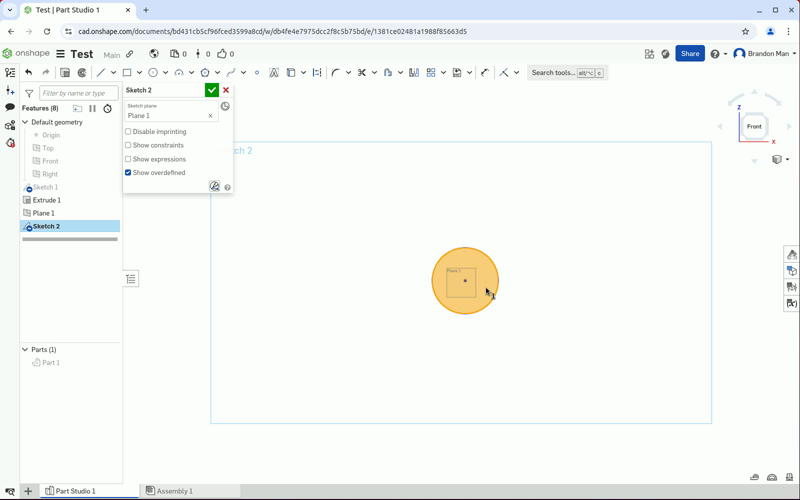
mouse_move(73, 352)
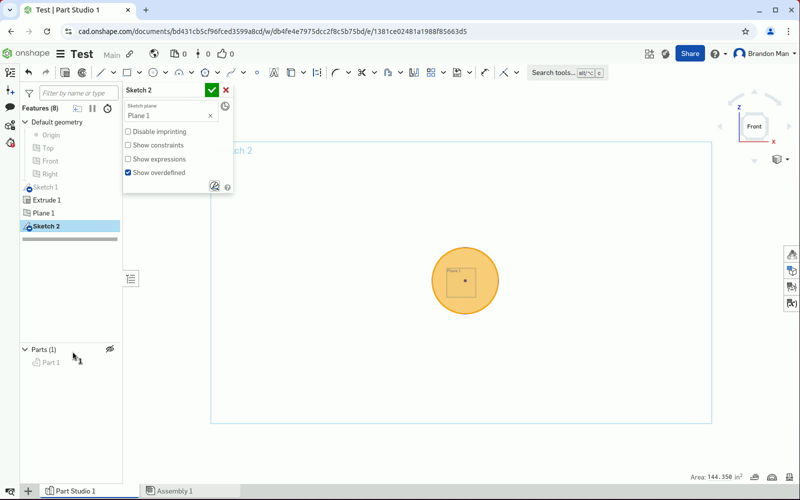
key(shift+y)
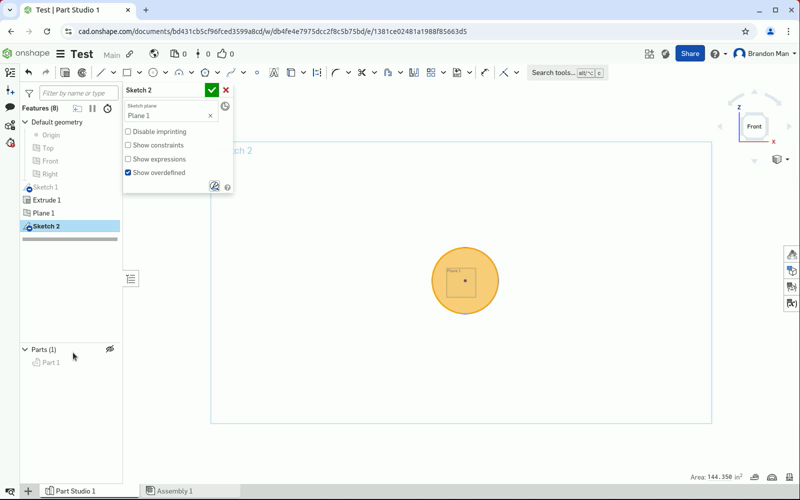
key(shift+e)
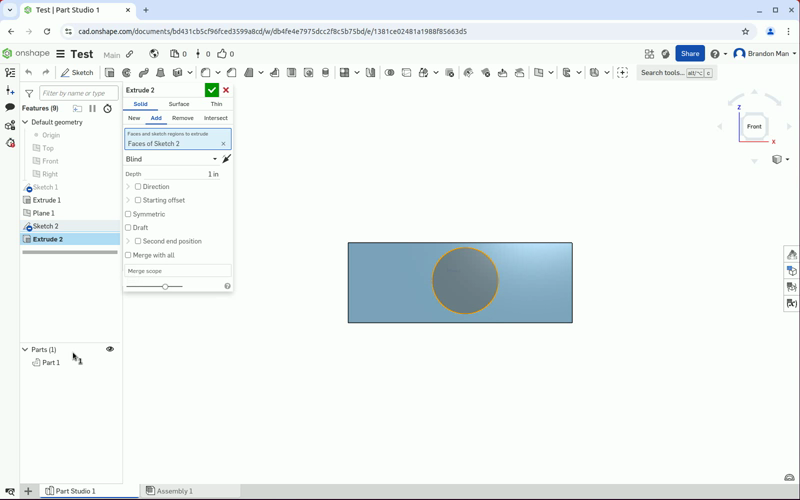
mouse_move(143, 106)
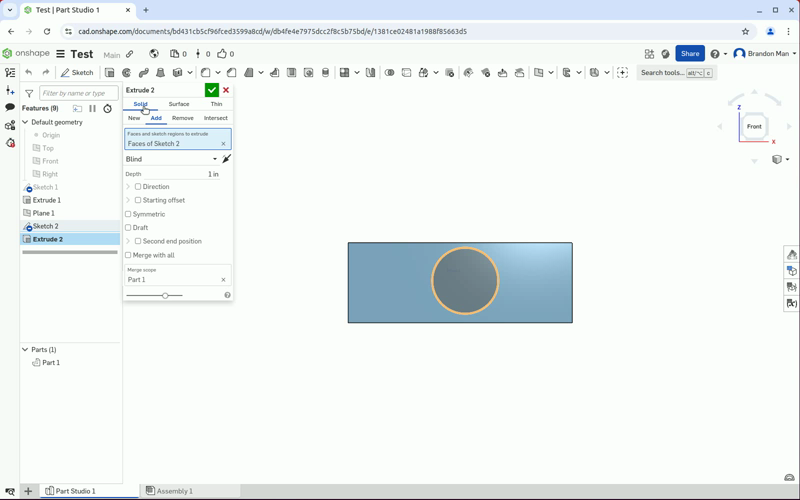
click(143, 106)
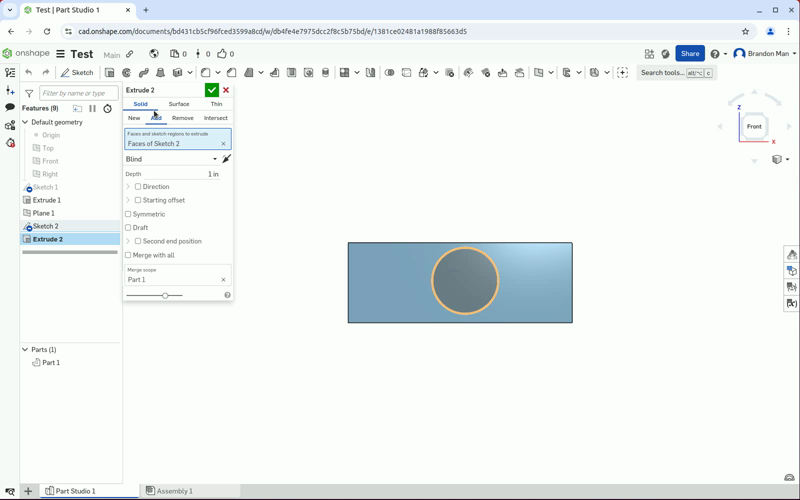
mouse_move(186, 120)
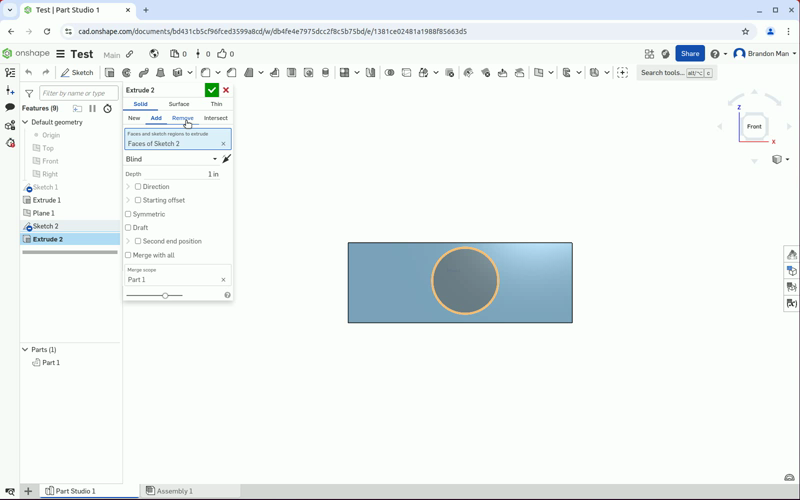
click(186, 120)
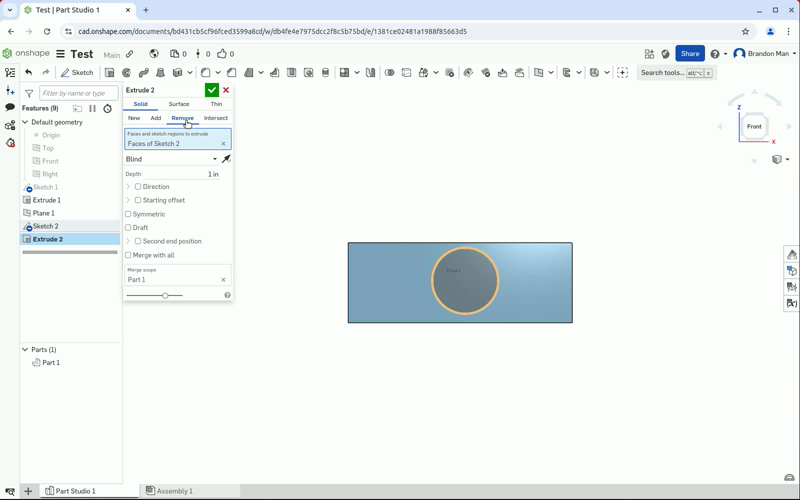
key(tab, 4)
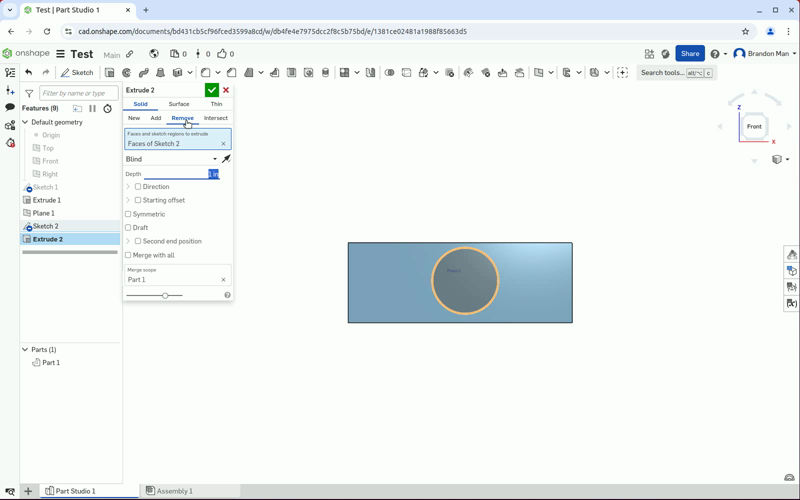
text(1.685)
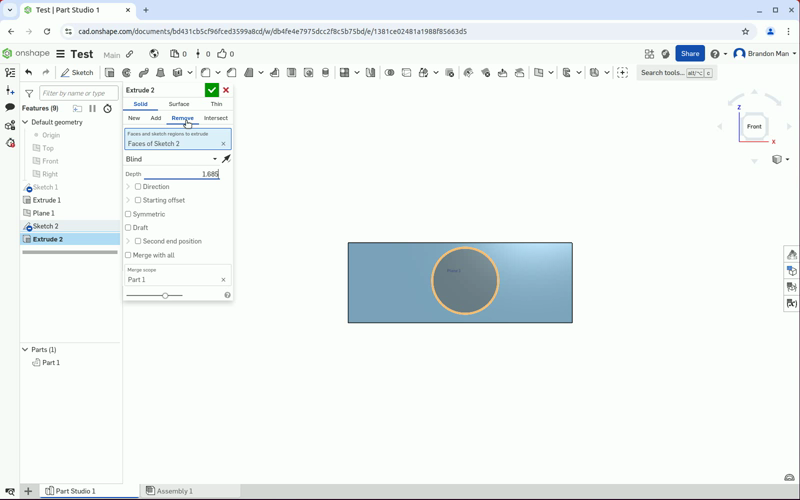
key(tab, 6)
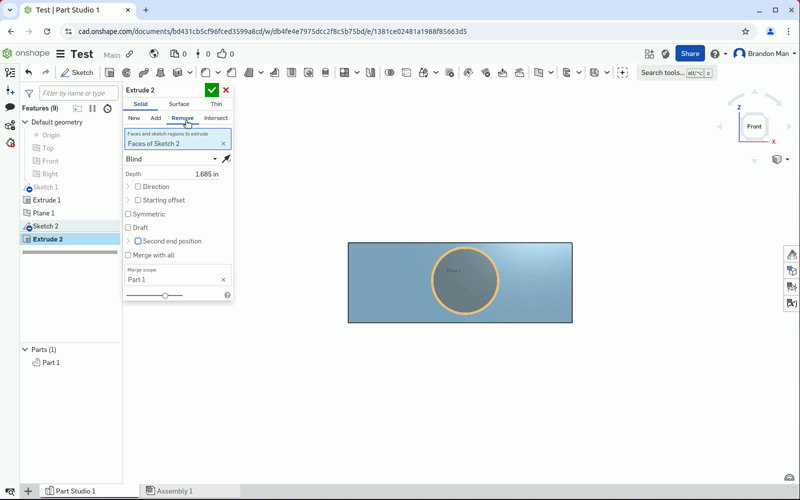
key(space)
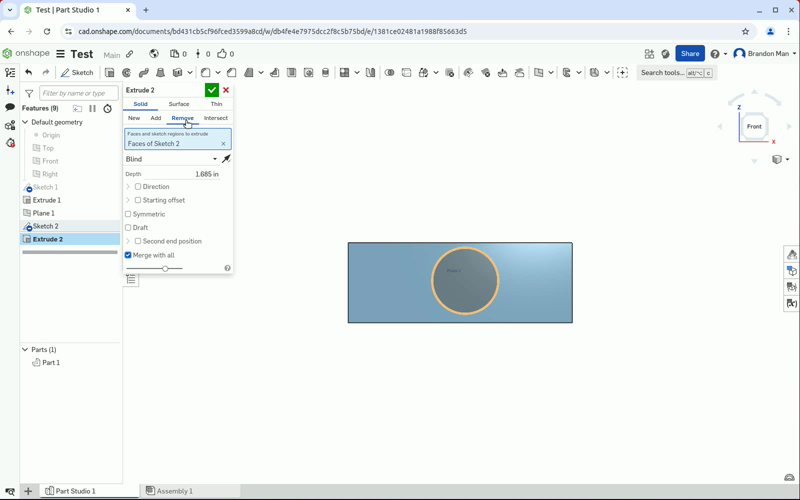
key(enter)
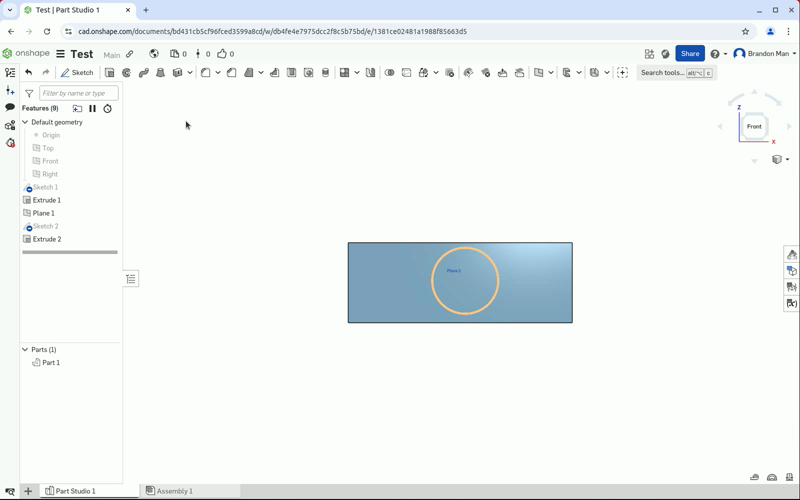
key(shift+h)
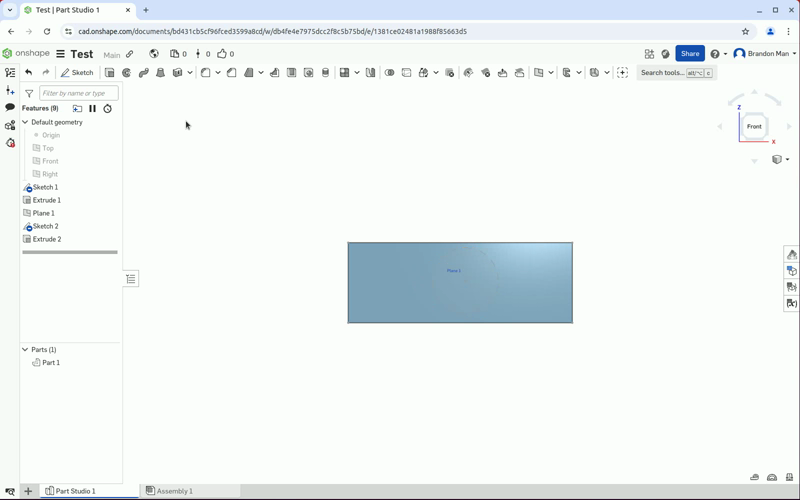
key(shift+h)
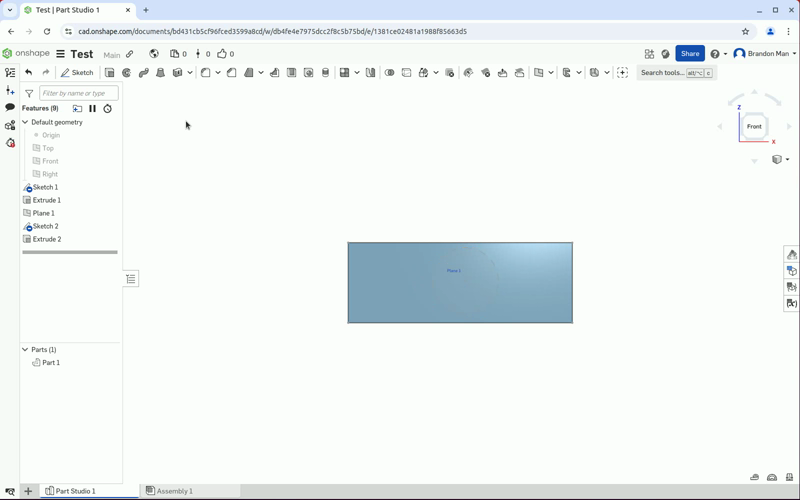
key(shift+7)
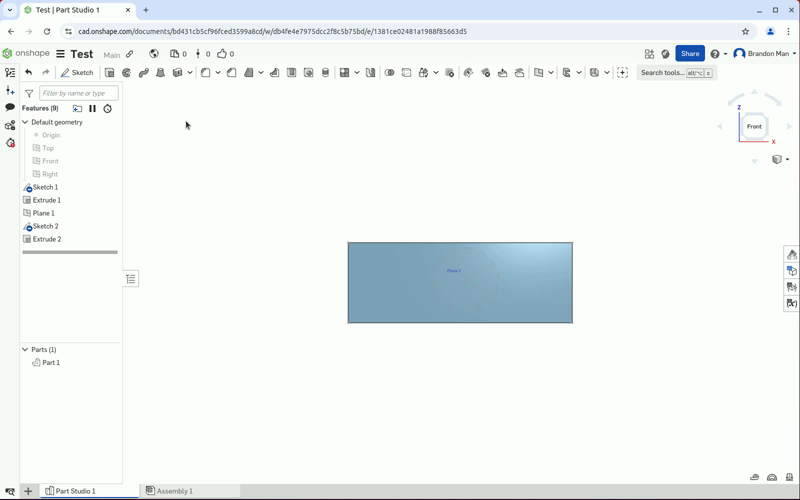
key(left, 2)
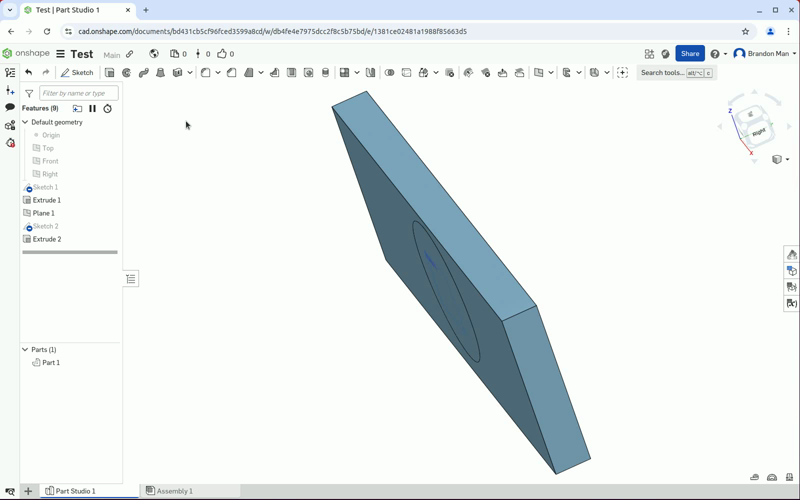
key(down, 2)
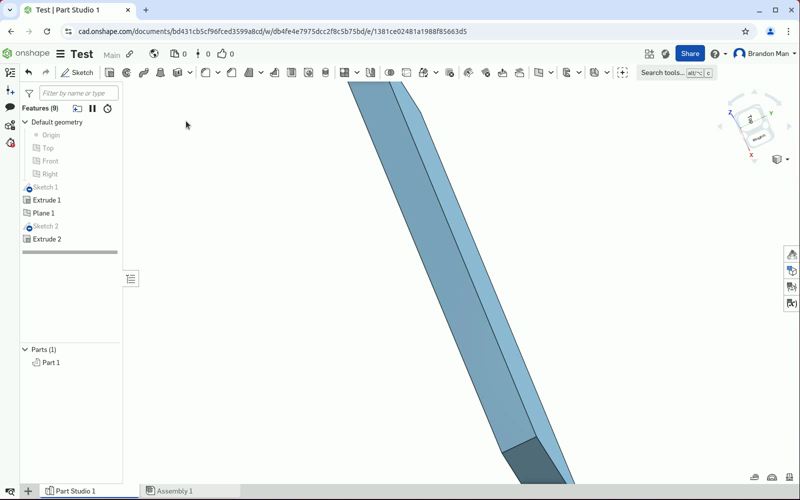
key(up, 2)
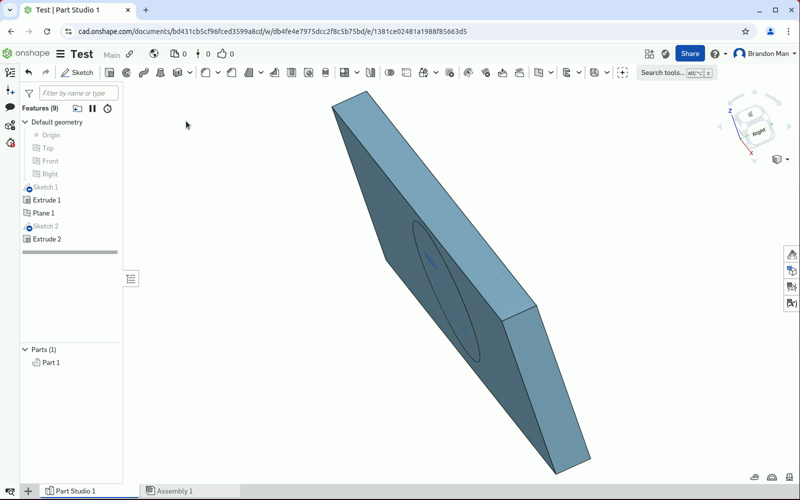
key(right, 2)
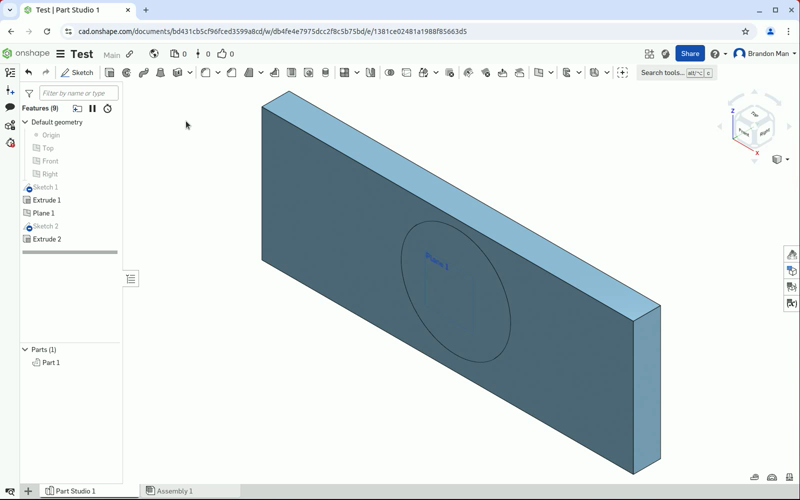
mouse_move(73, 189)
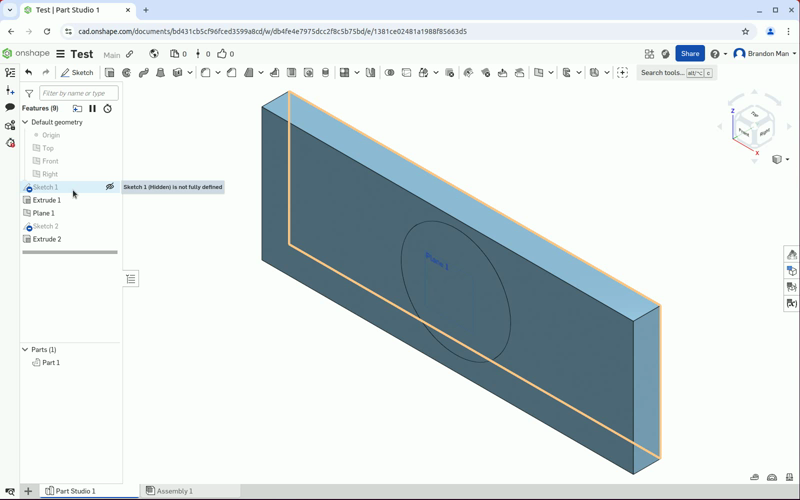
click(73, 189)